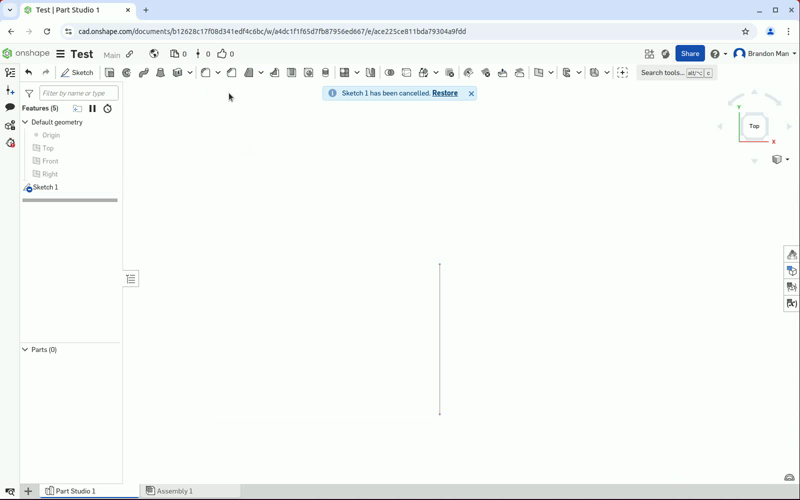
key(shift+h)
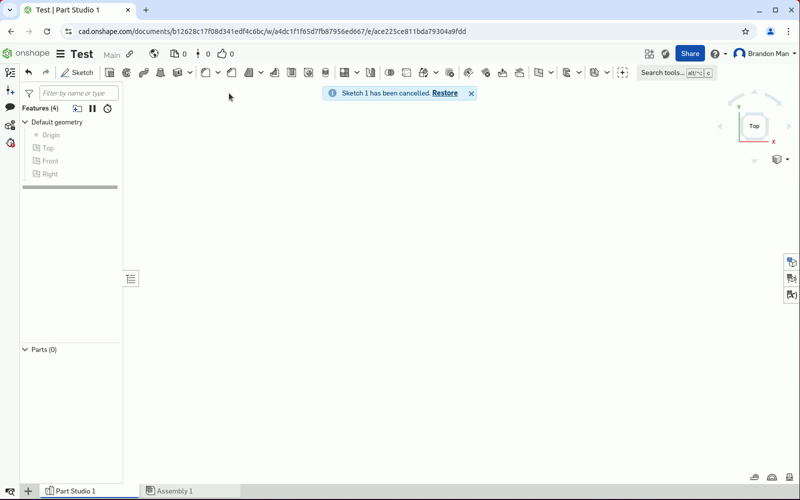
mouse_move(73, 352)
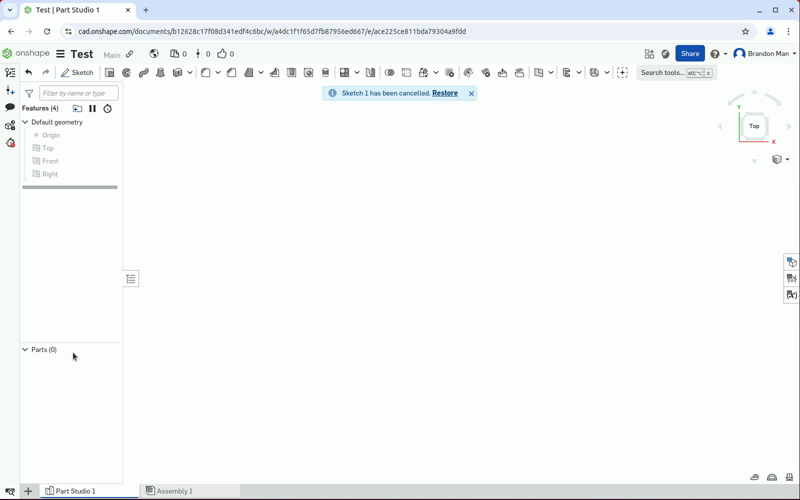
key(y)
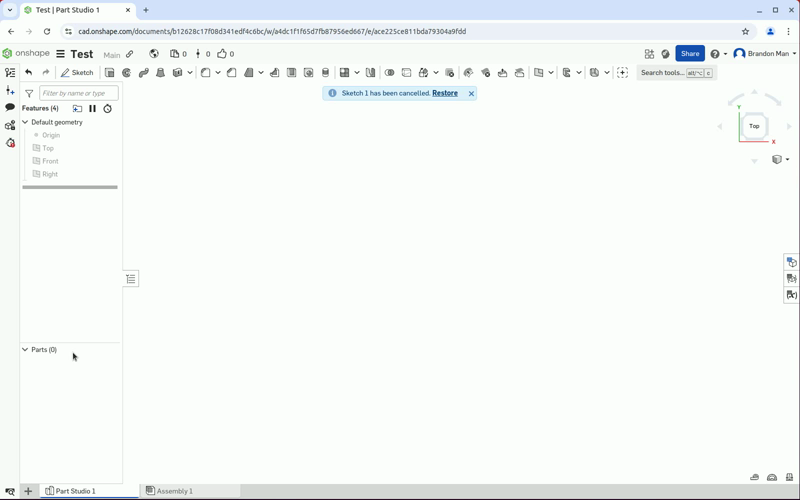
key(shift+p)
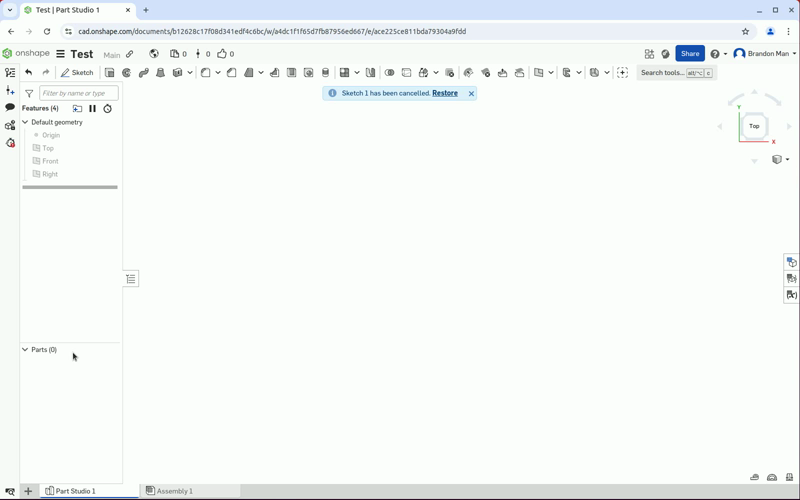
key(space)
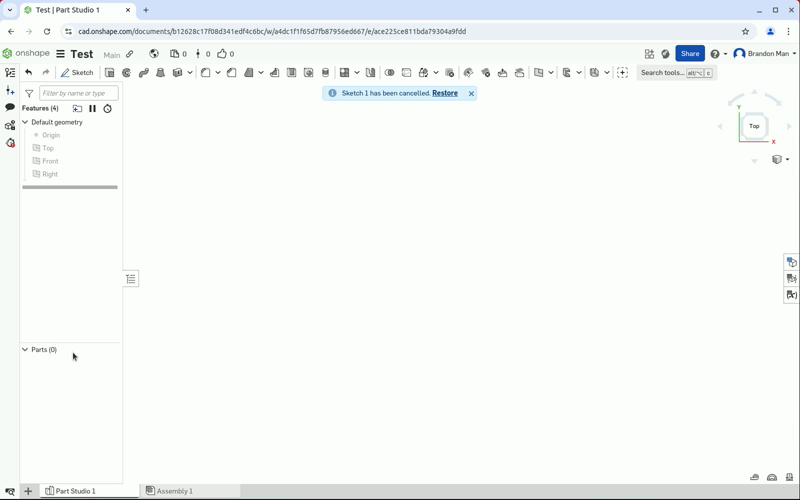
key_down(shift)
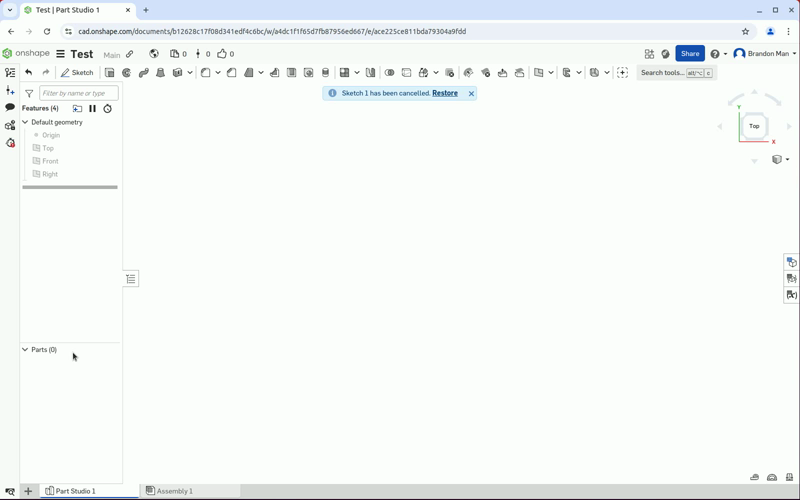
key(up)
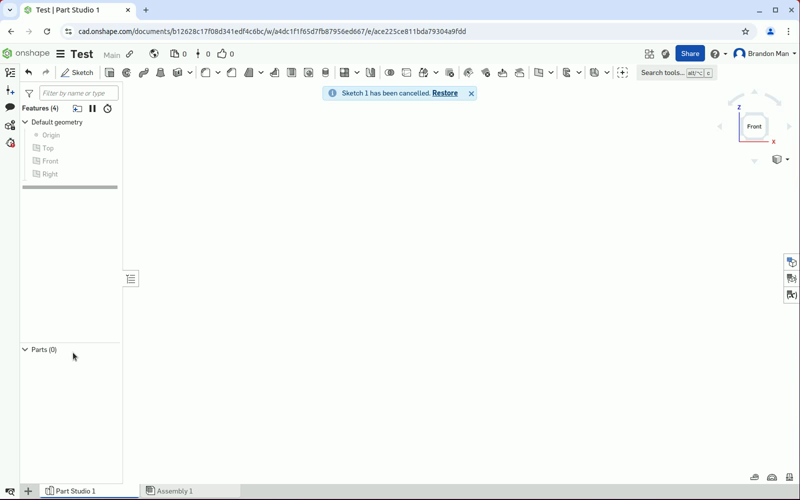
key_up(shift)
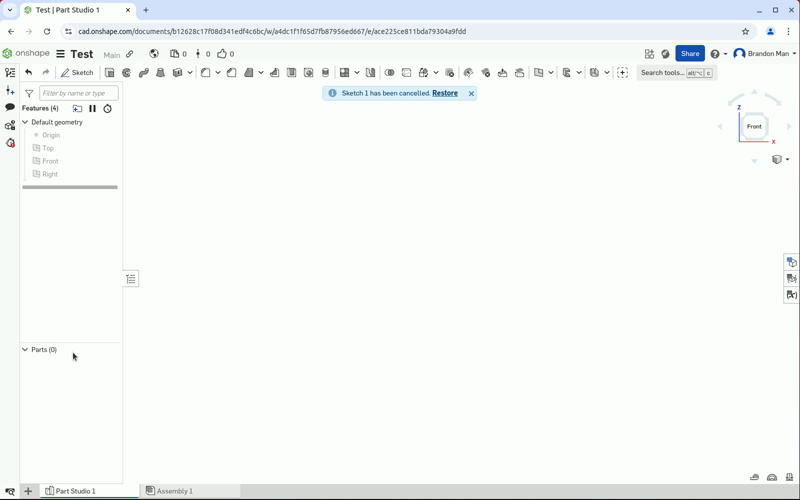
mouse_move(73, 352)
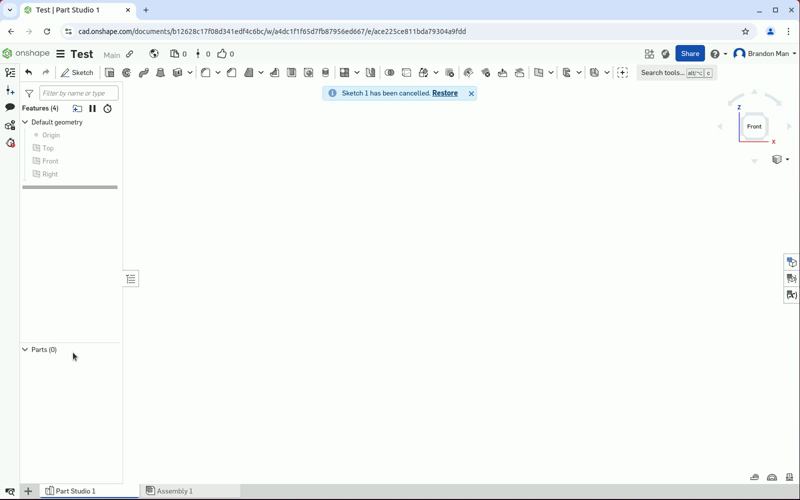
key(shift+y)
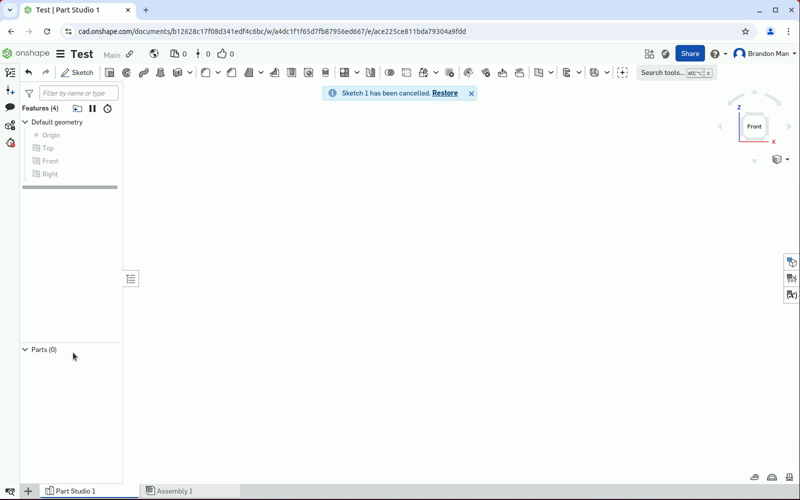
key(shift+s)
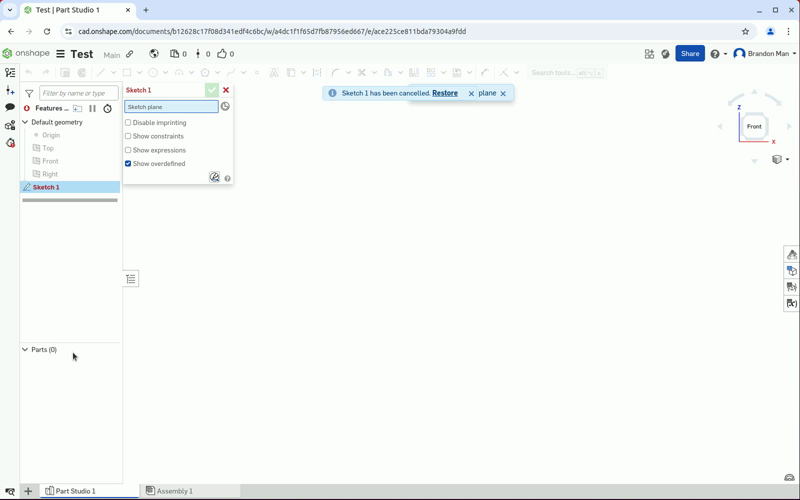
mouse_move(73, 163)
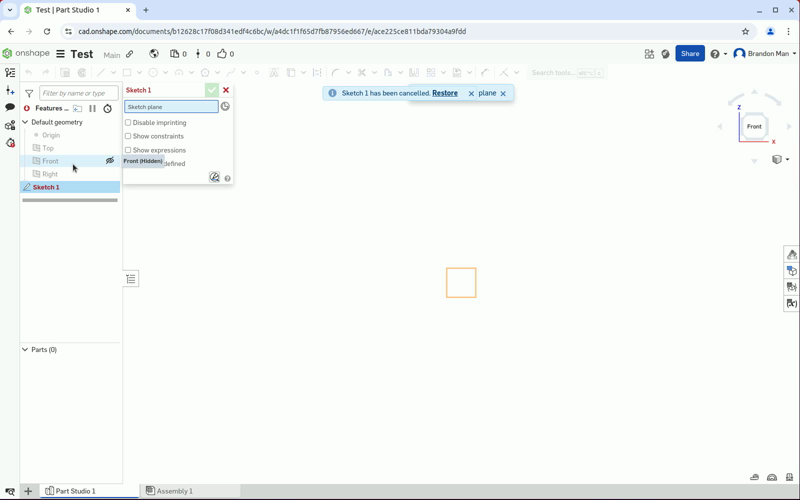
click(73, 163)
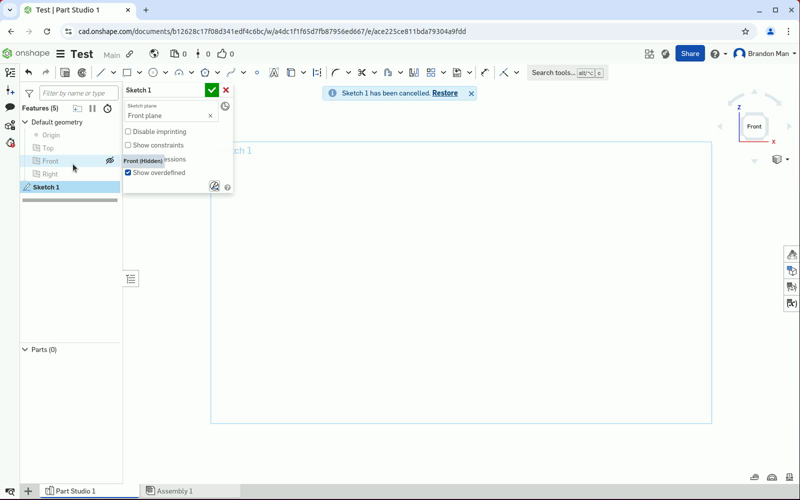
mouse_move(73, 352)
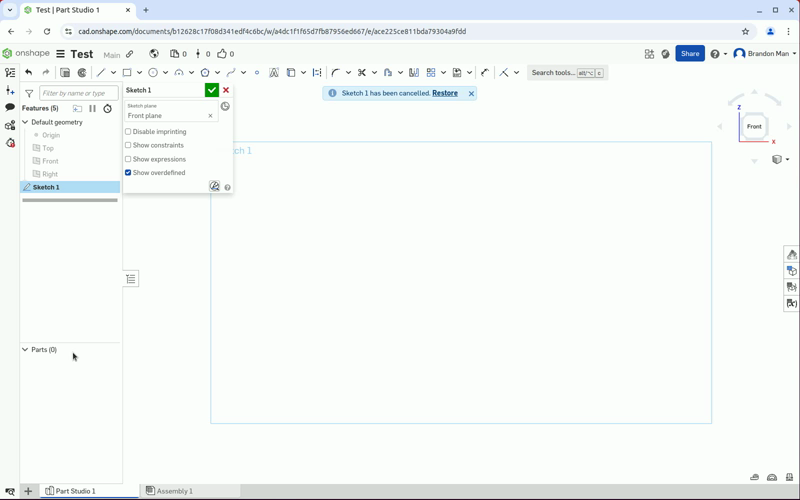
key(y)
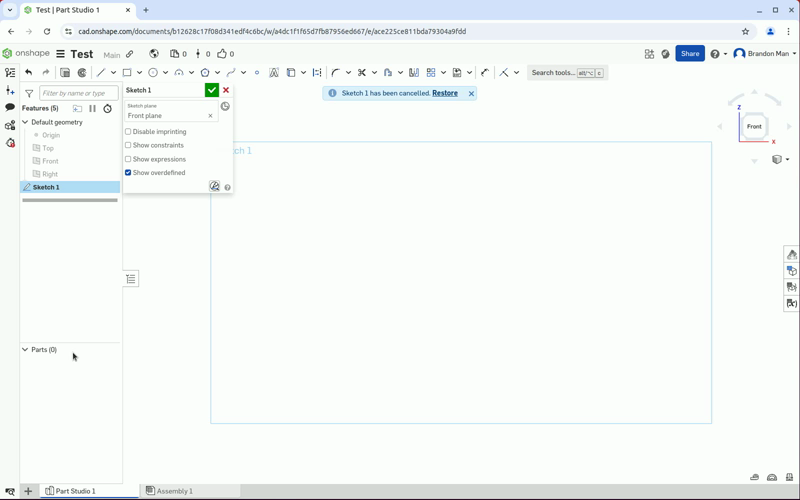
key(l)
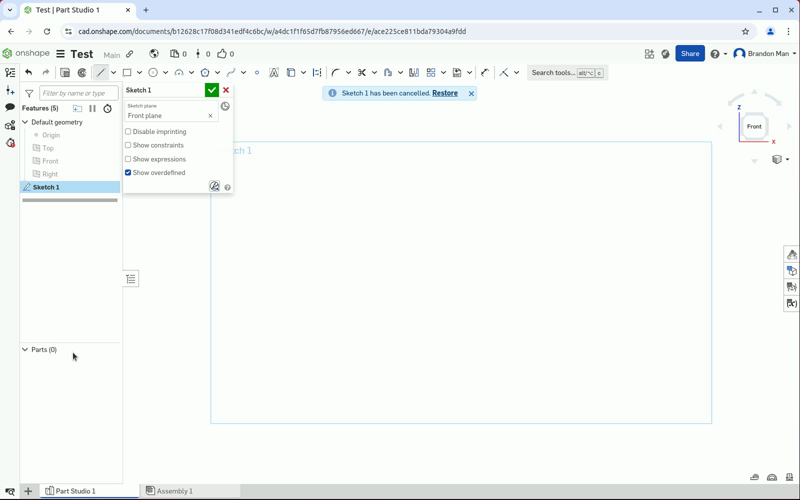
key_down(shift)
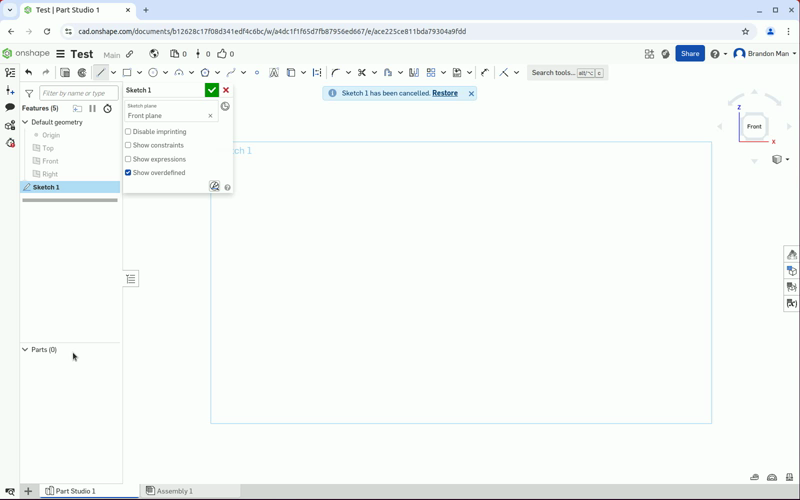
mouse_move(348, 282)
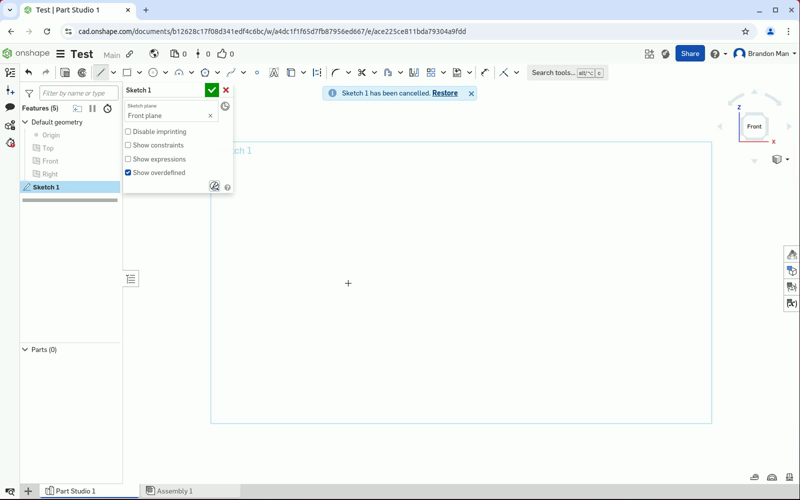
click(348, 282)
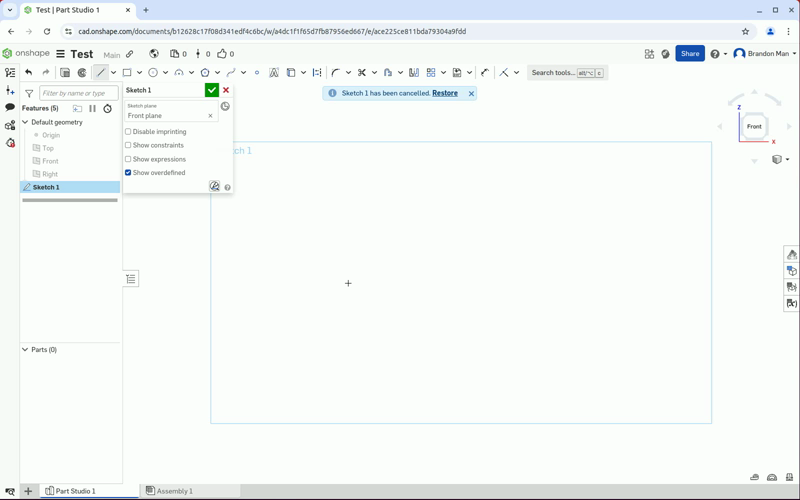
key_up(shift)
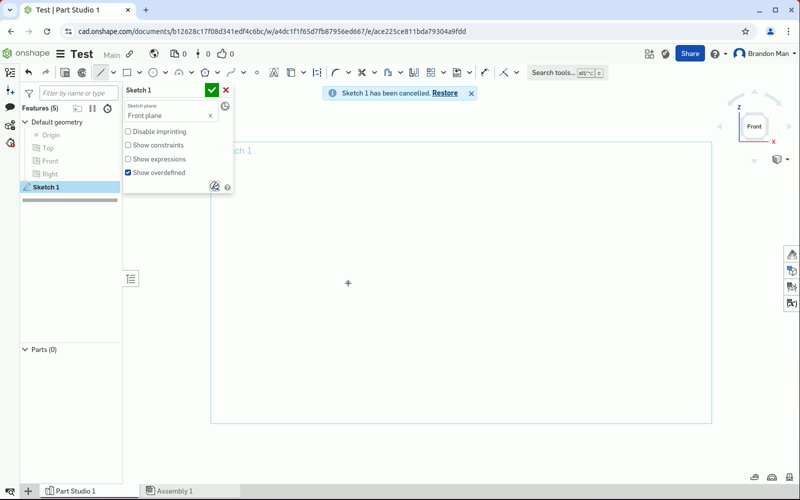
key_down(shift)
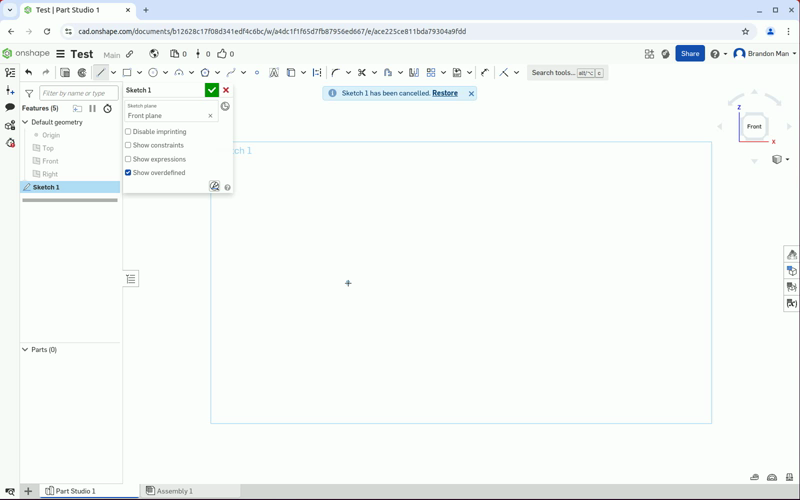
mouse_move(460, 282)
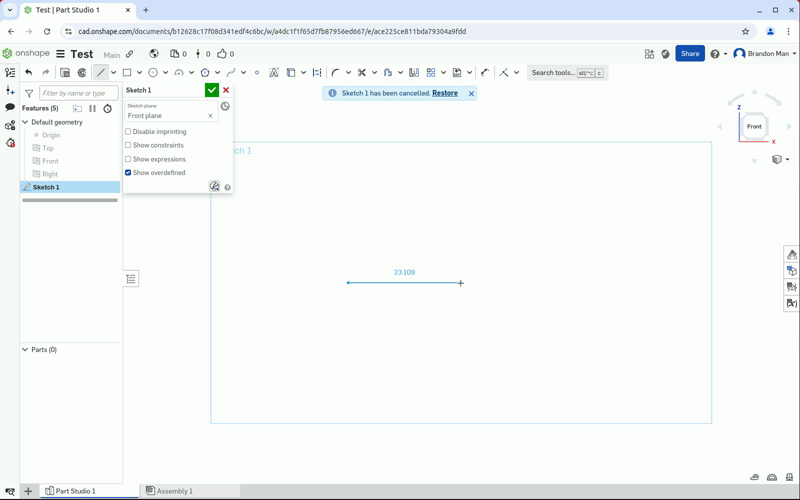
click(460, 282)
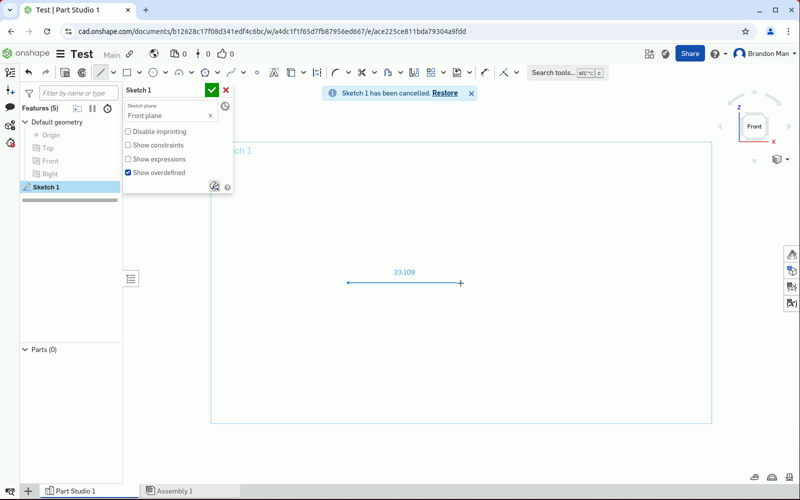
key_up(shift)
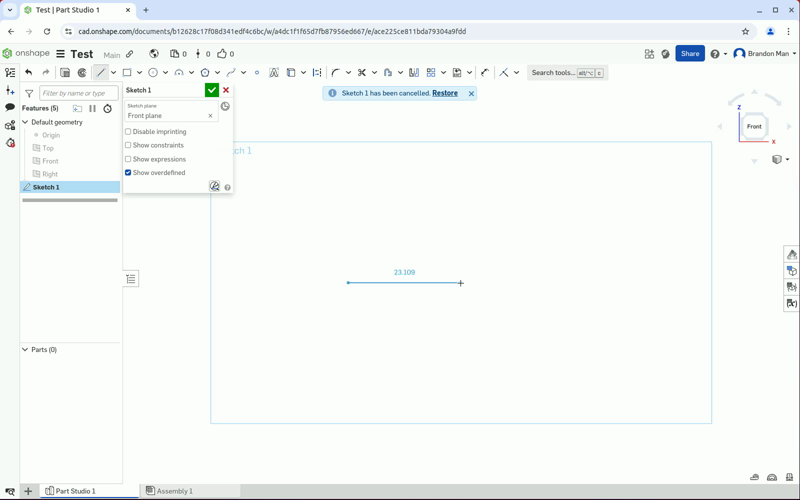
key_down(shift)
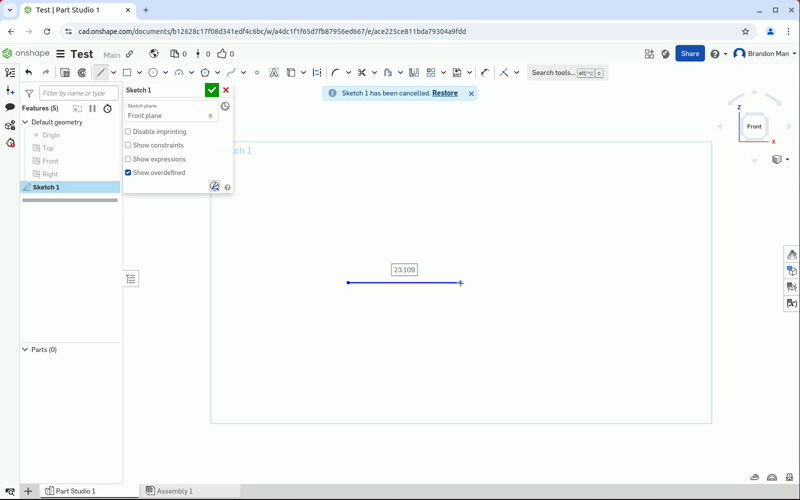
mouse_move(460, 170)
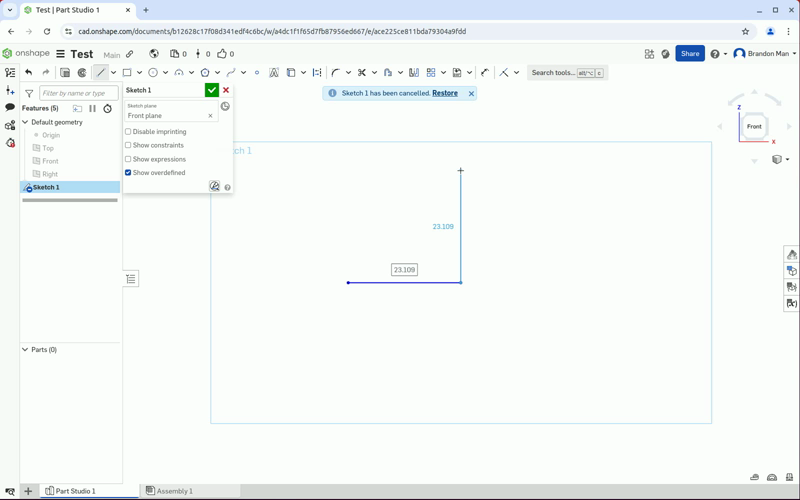
click(460, 170)
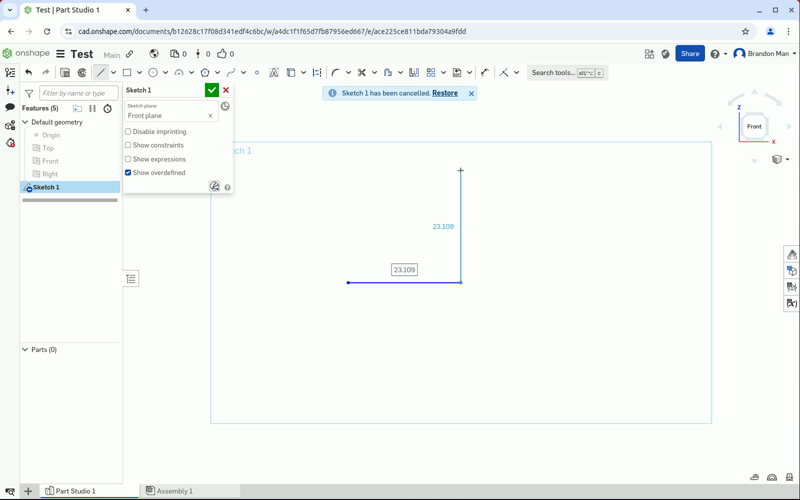
key_up(shift)
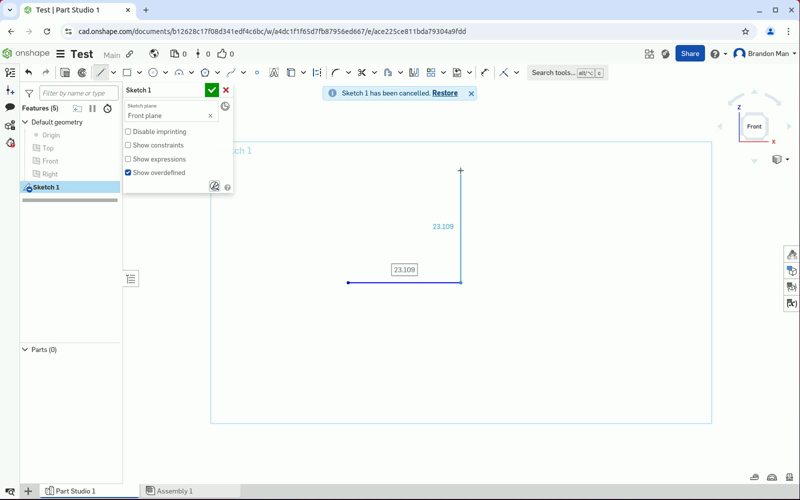
key_down(shift)
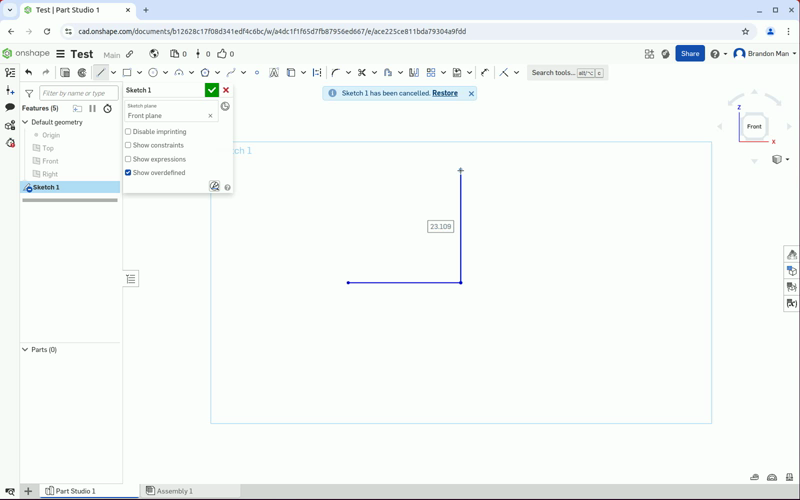
mouse_move(348, 170)
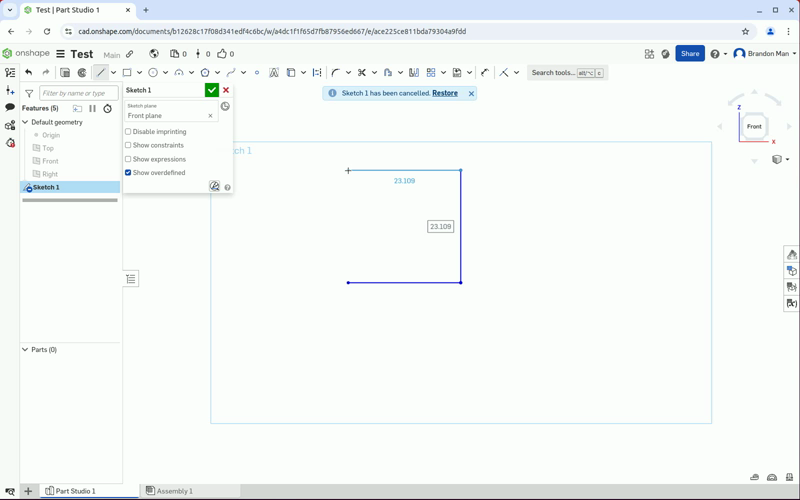
click(348, 170)
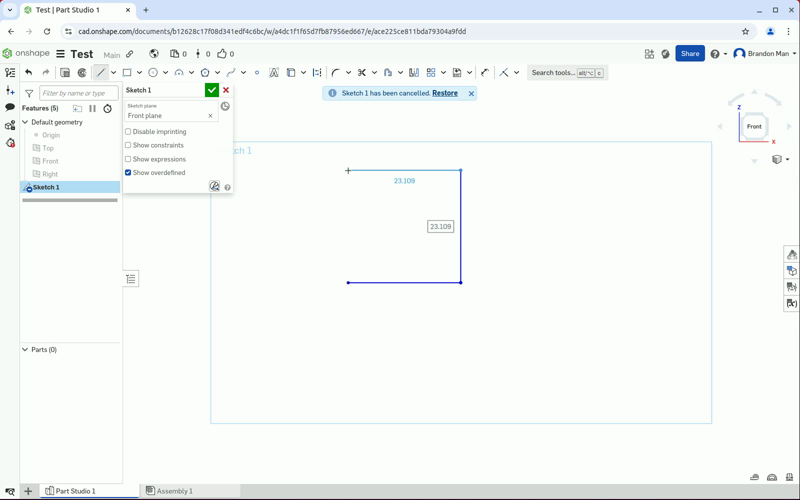
key_up(shift)
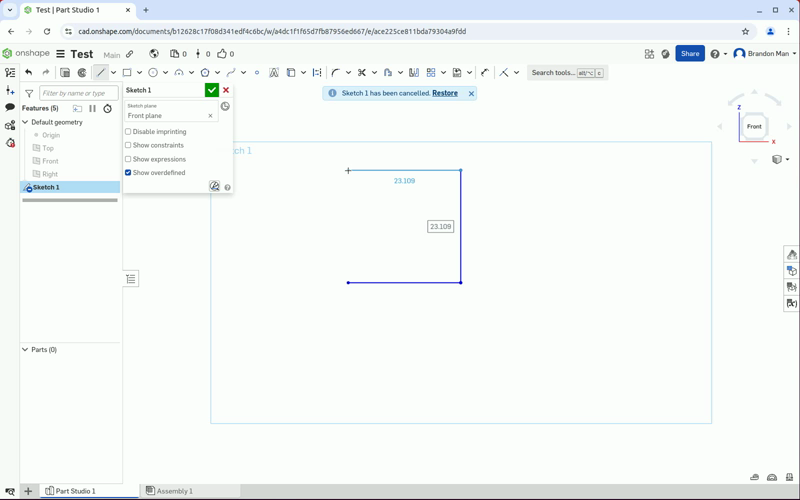
key_down(shift)
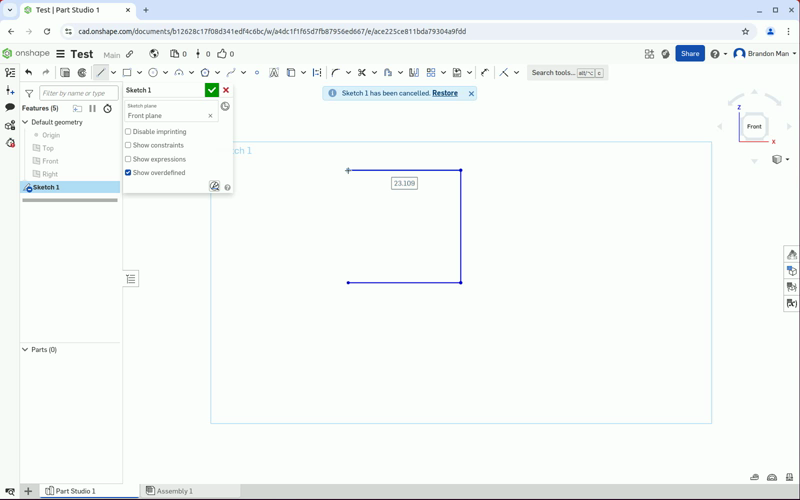
mouse_move(348, 282)
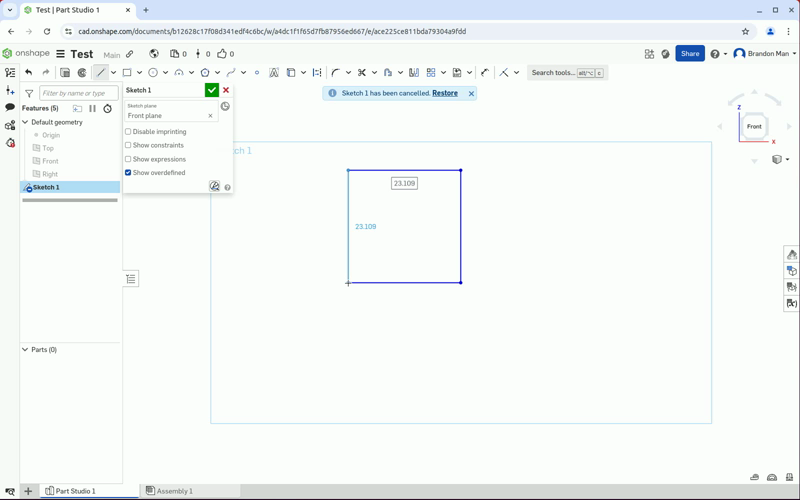
key_up(shift)
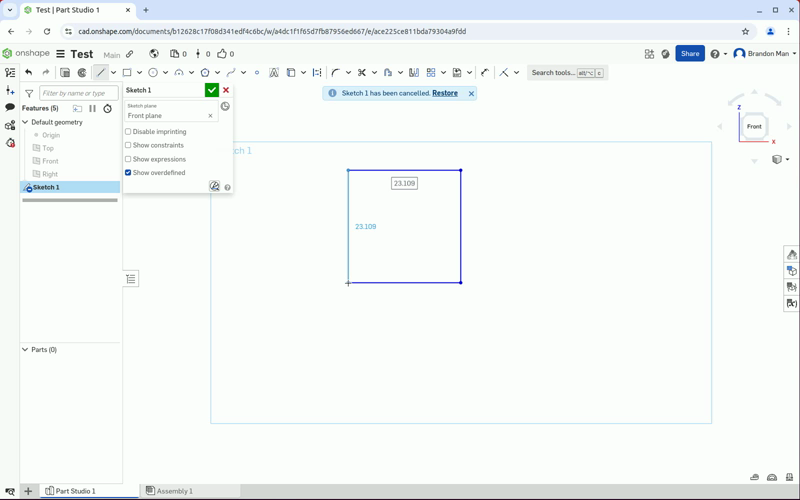
click(348, 282)
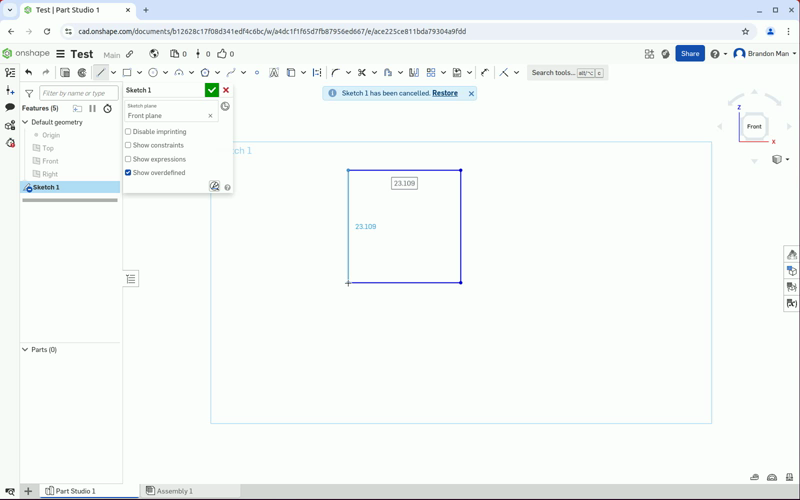
key(esc)
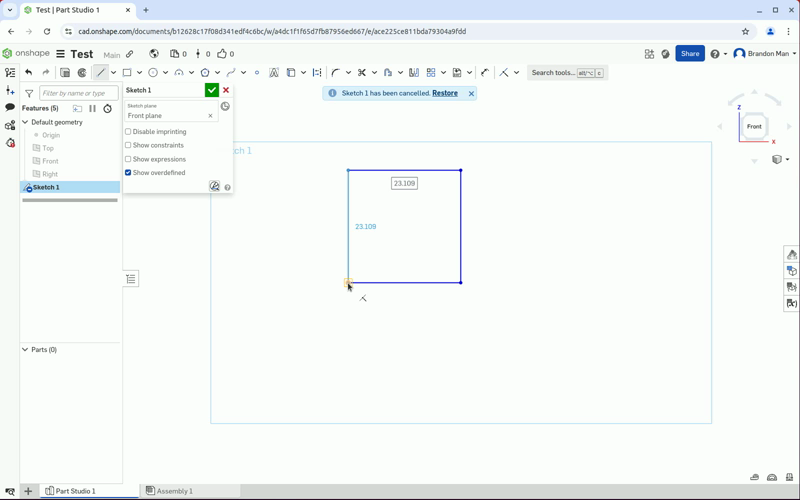
mouse_move(426, 250)
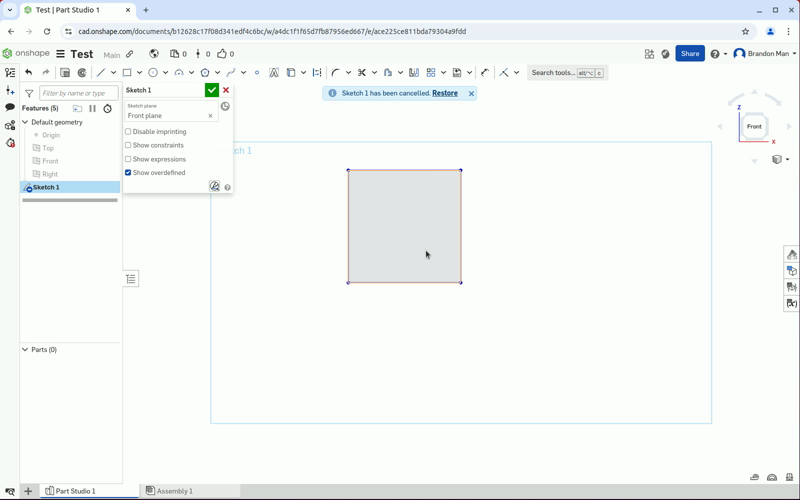
click(426, 250)
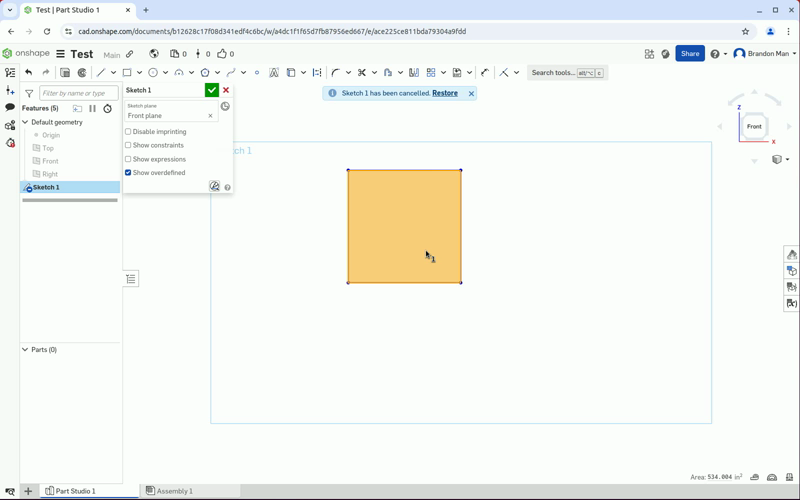
mouse_move(73, 352)
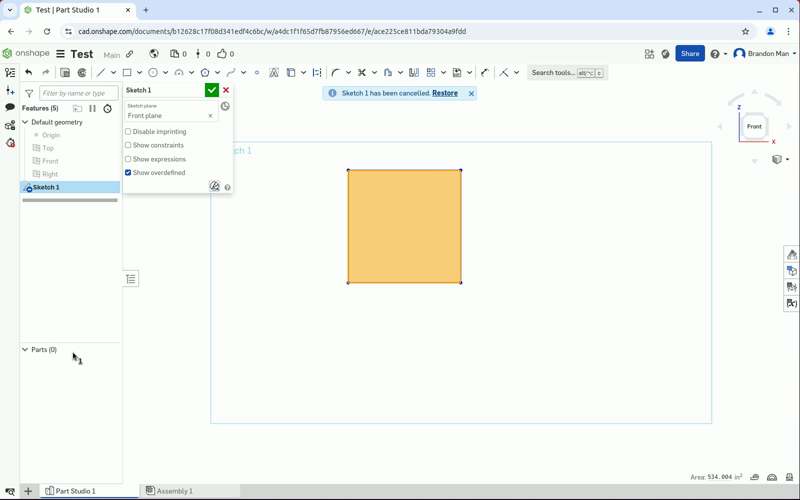
key(shift+y)
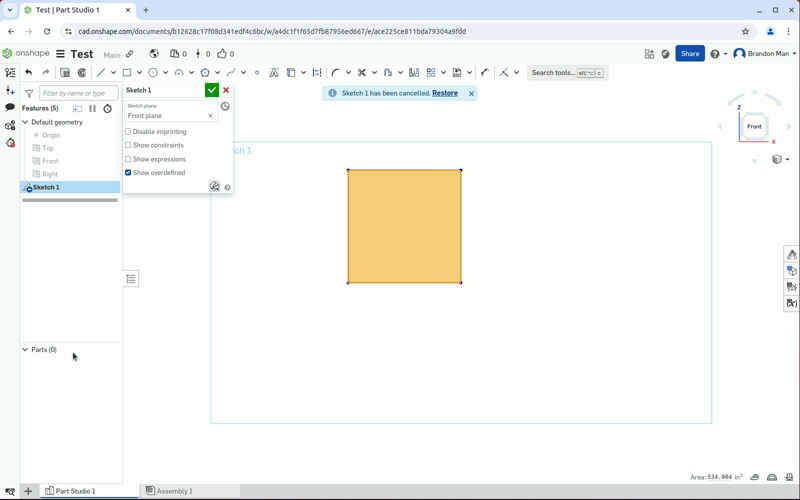
key(shift+e)
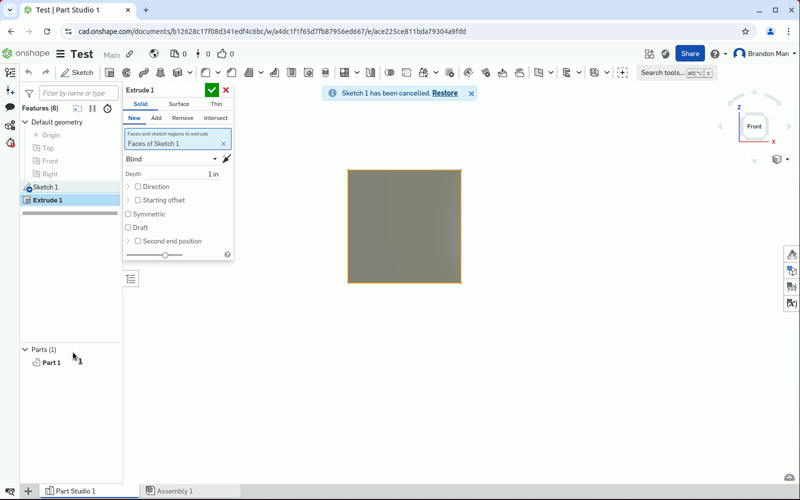
mouse_move(143, 106)
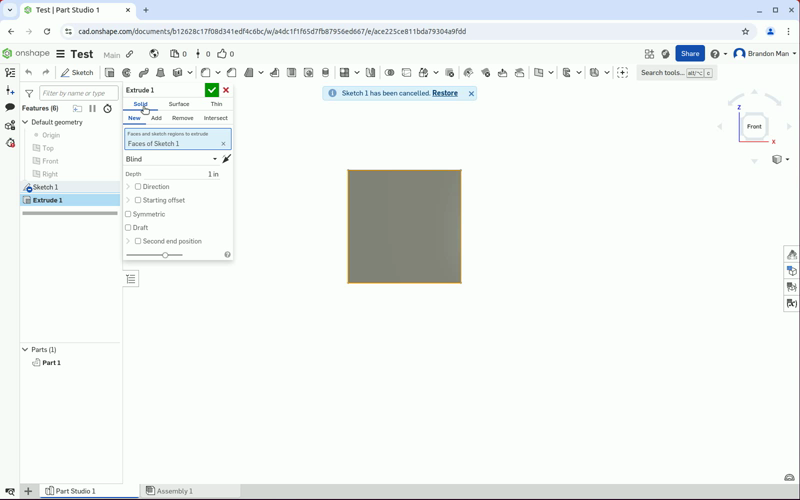
click(143, 106)
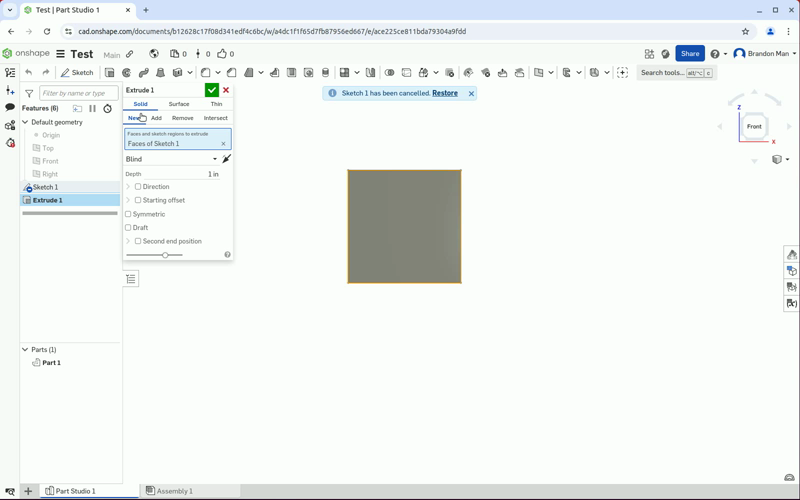
mouse_move(137, 120)
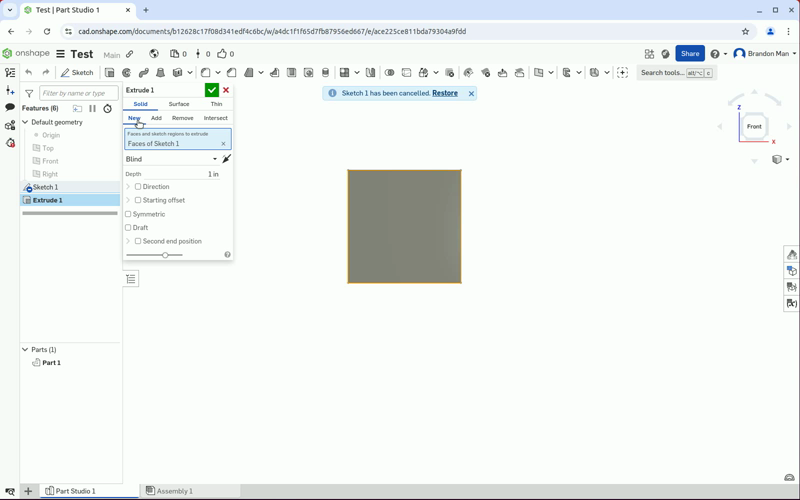
click(137, 120)
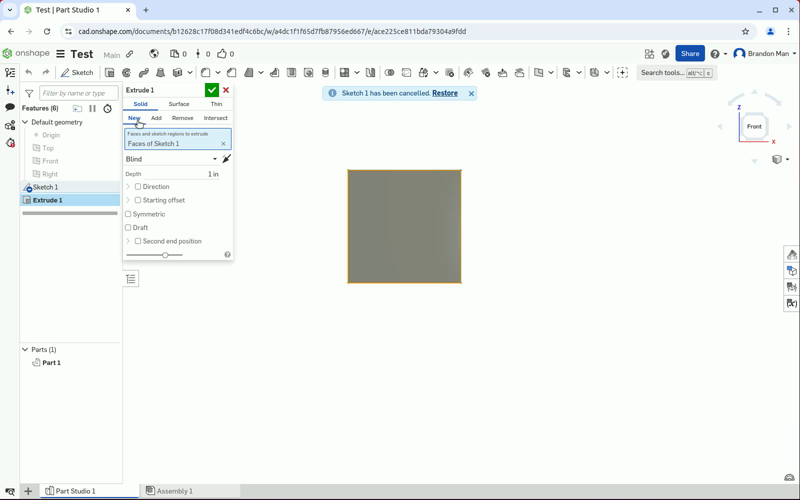
key(tab, 4)
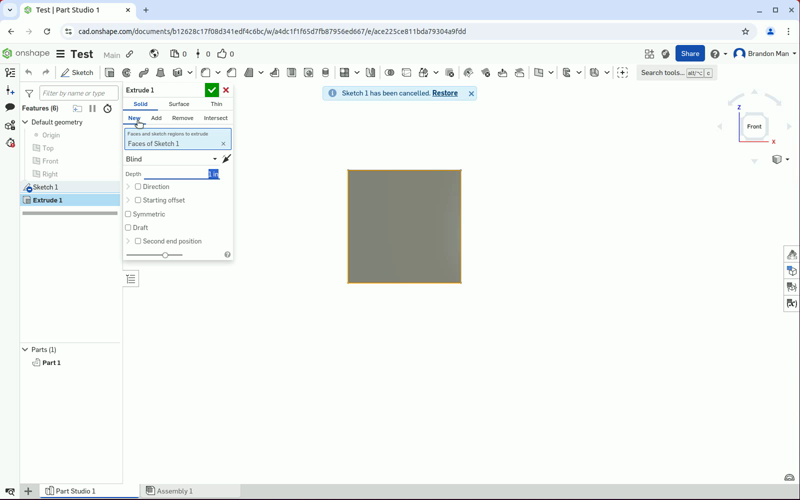
text(23.108)
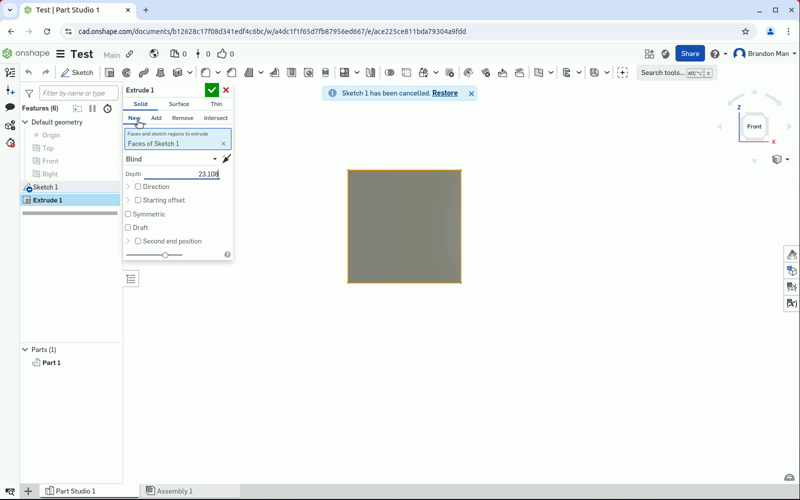
key(enter)
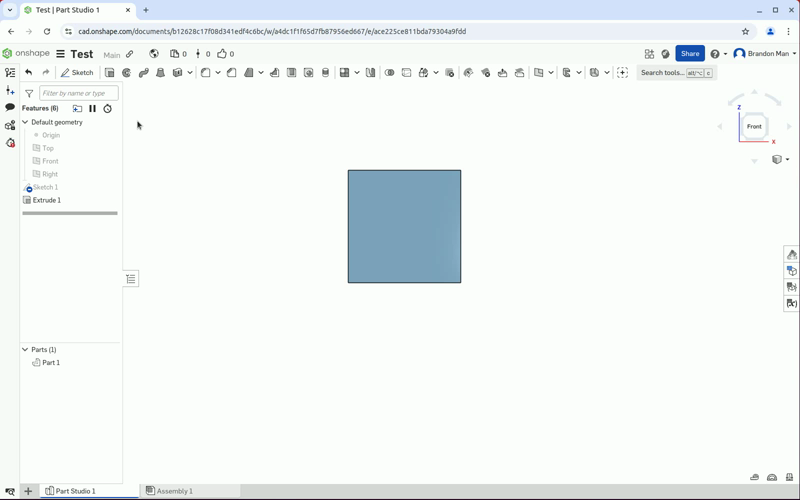
key(shift+h)
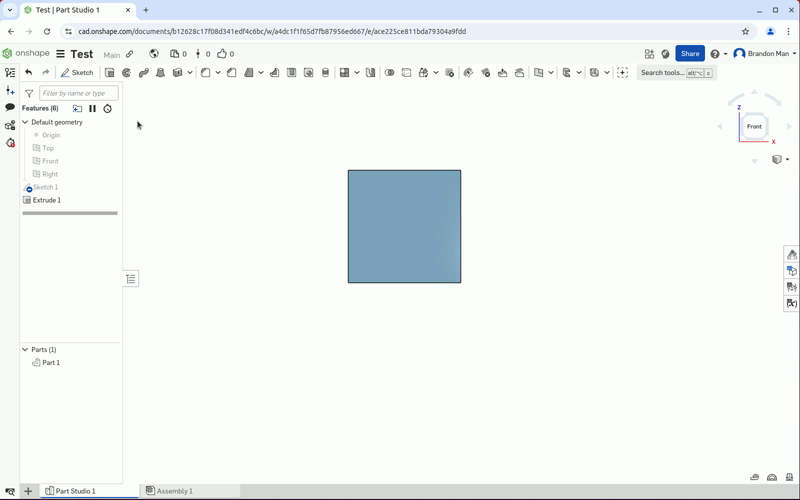
key(shift+h)
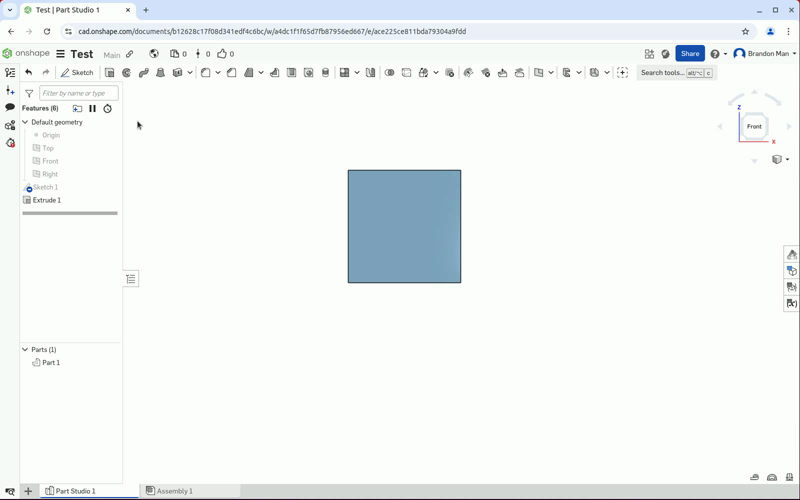
mouse_move(73, 189)
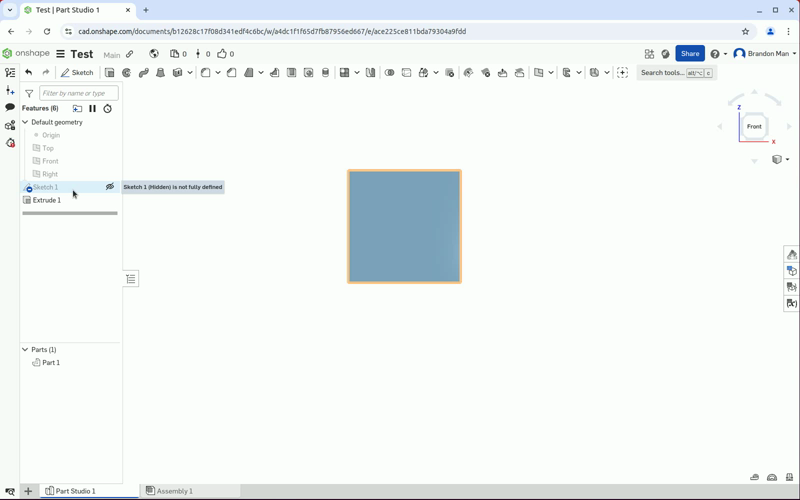
click(73, 189)
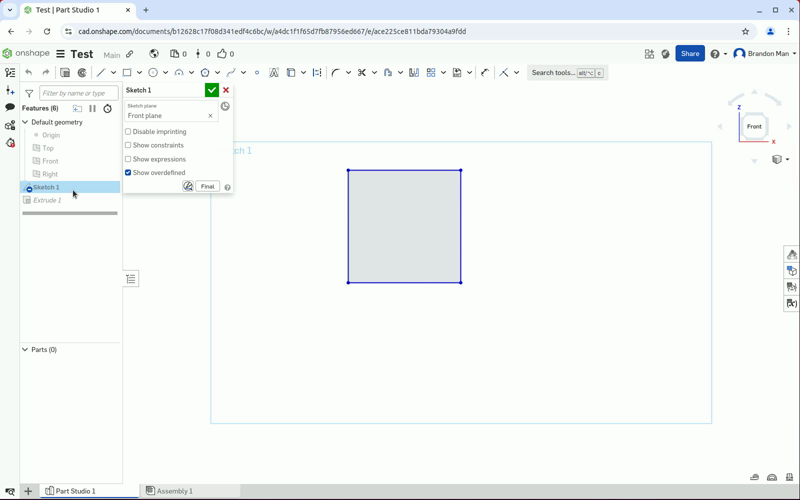
mouse_move(229, 92)
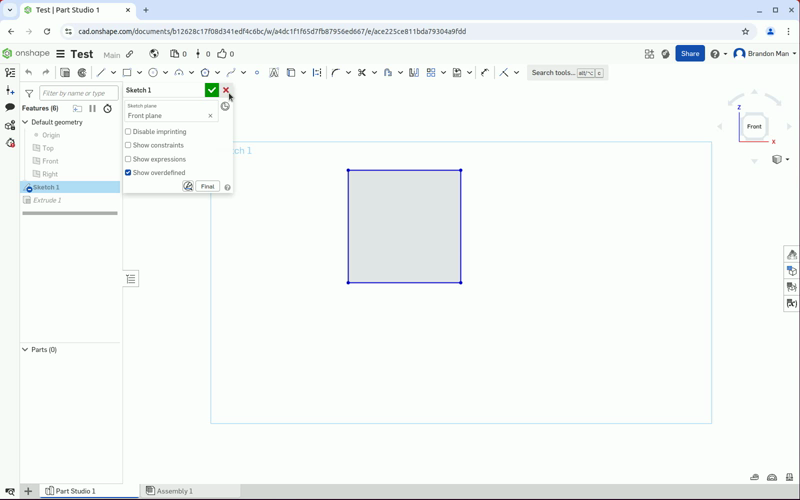
click(229, 92)
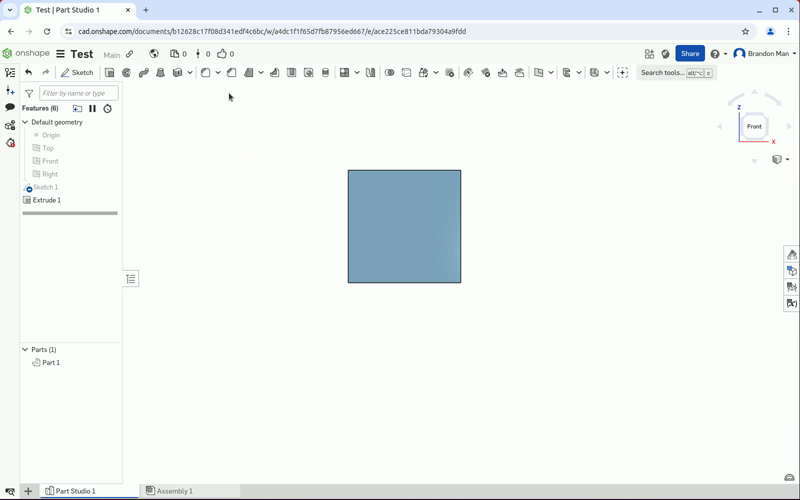
mouse_move(541, 75)
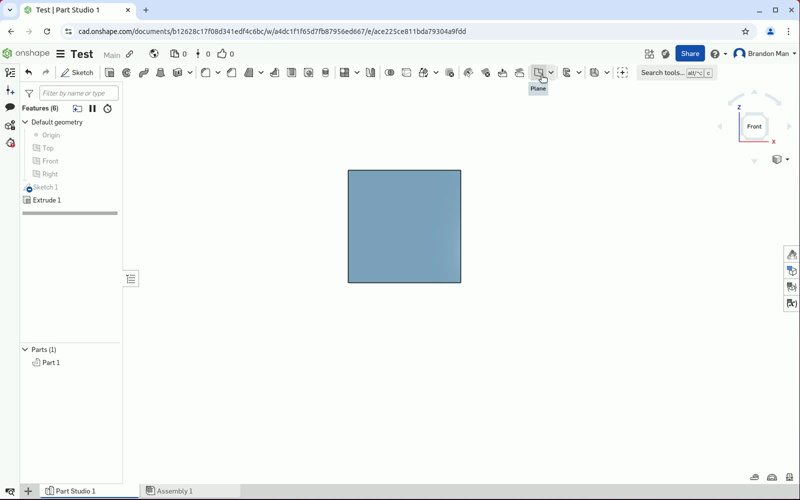
click(541, 75)
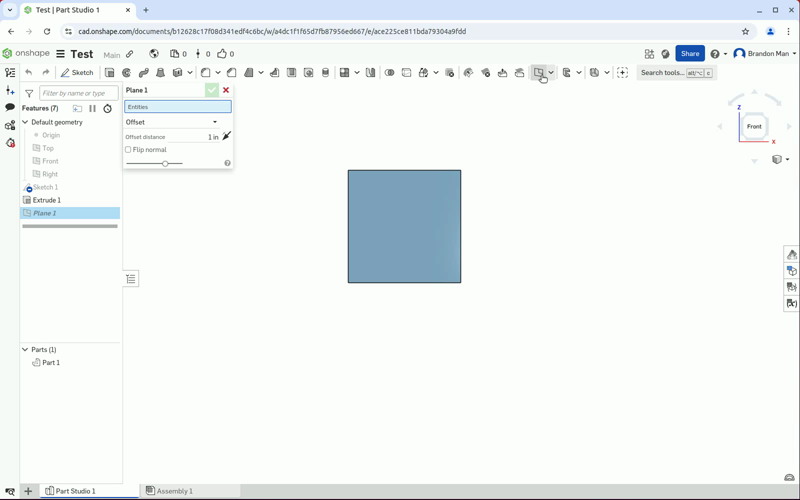
mouse_move(73, 163)
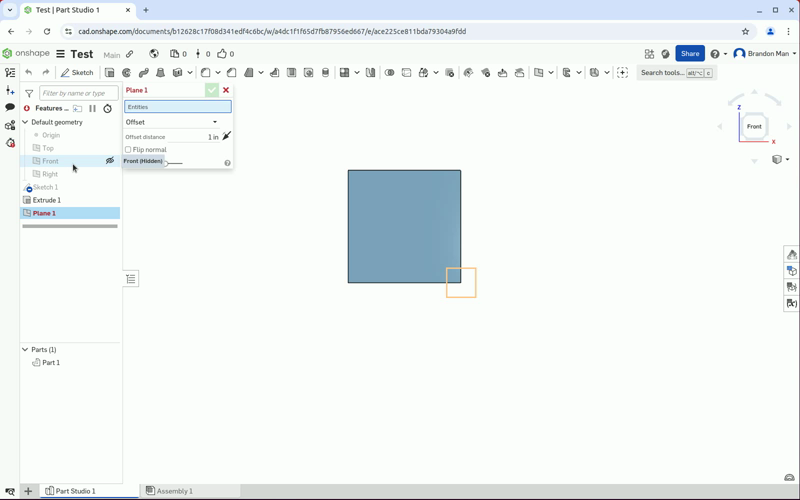
click(73, 163)
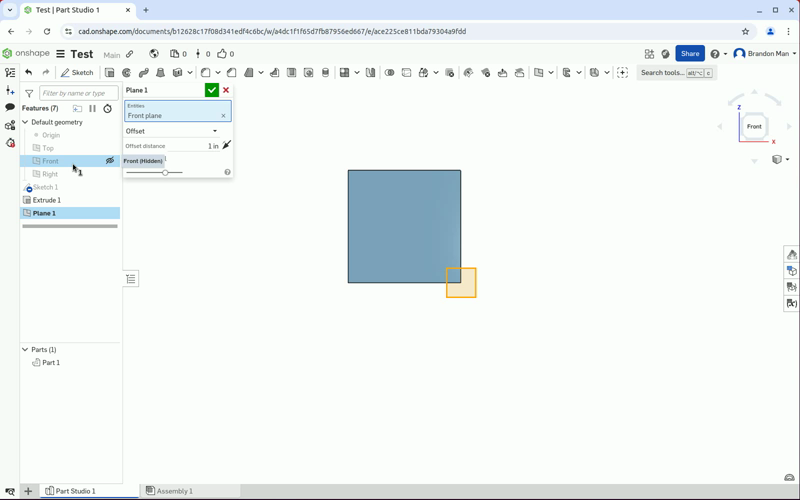
key(tab, 2)
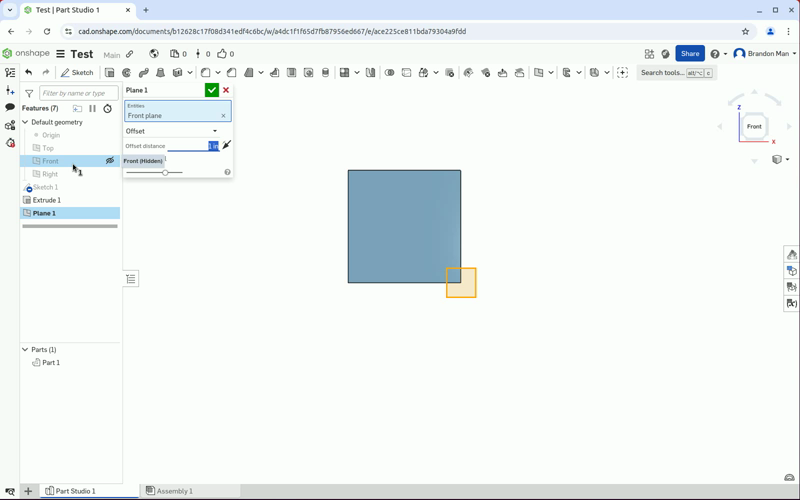
text(23.108)
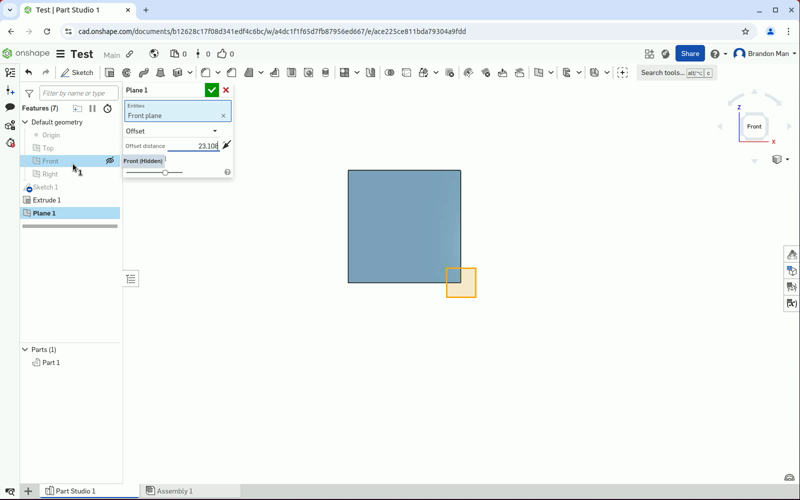
key(enter, 2)
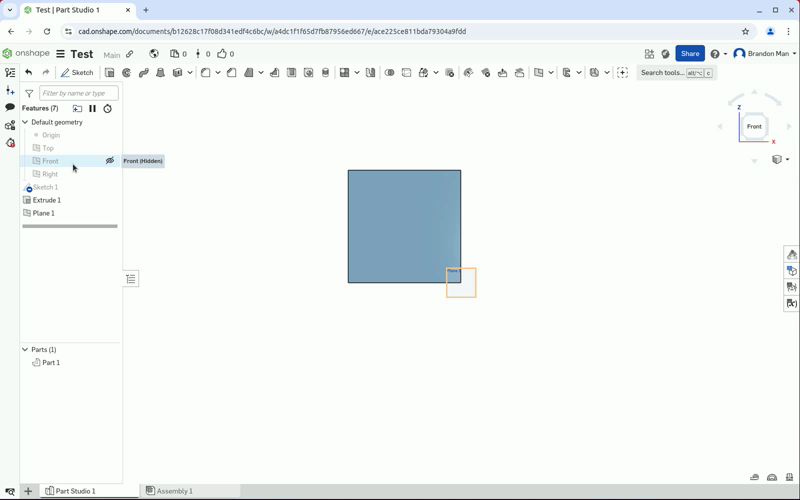
key(shift+s)
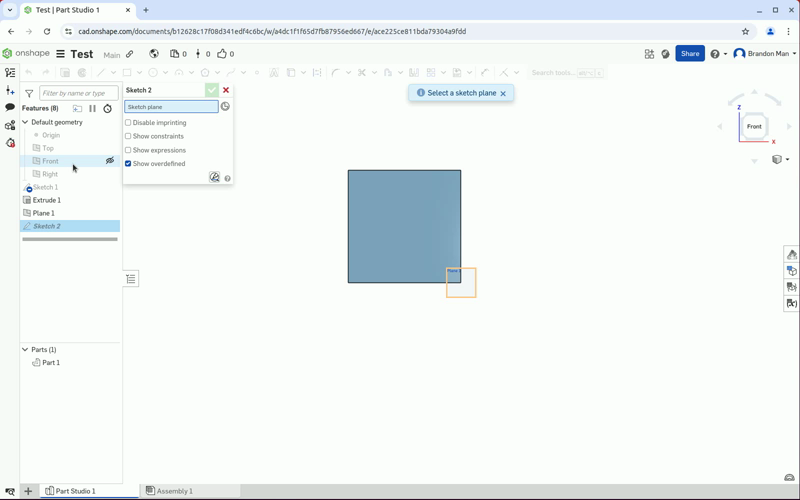
mouse_move(73, 215)
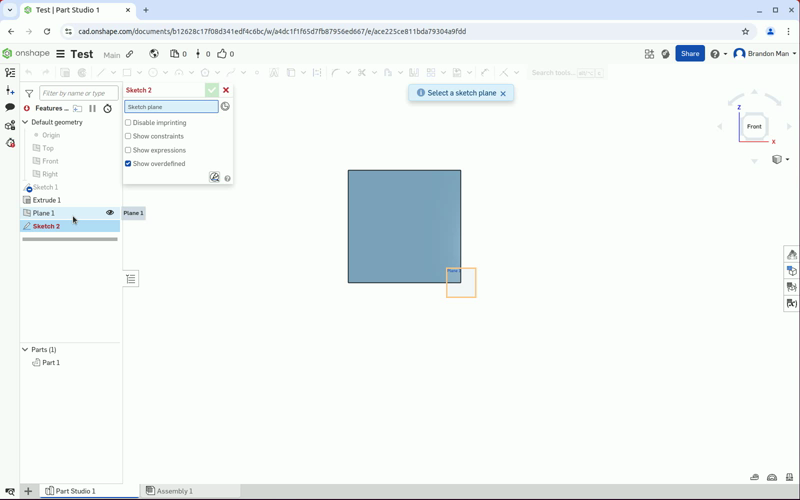
click(73, 215)
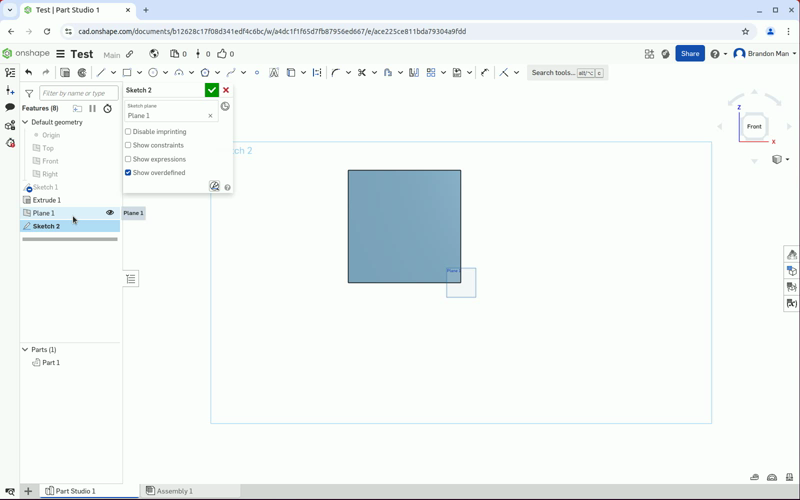
mouse_move(73, 352)
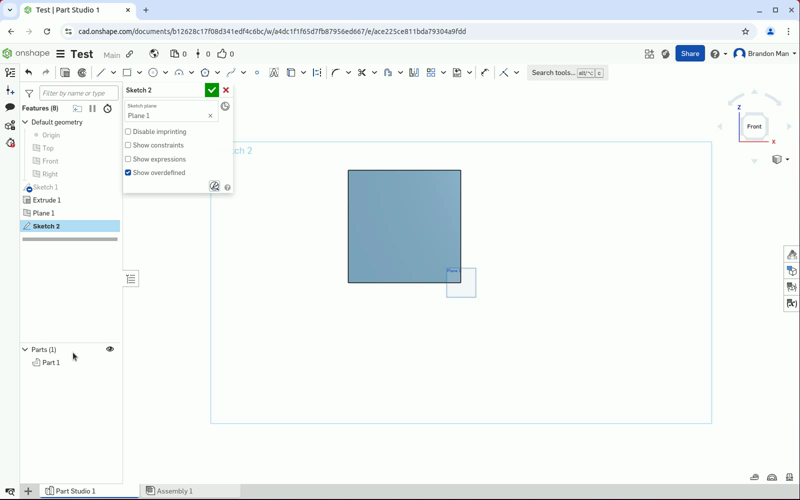
key(y)
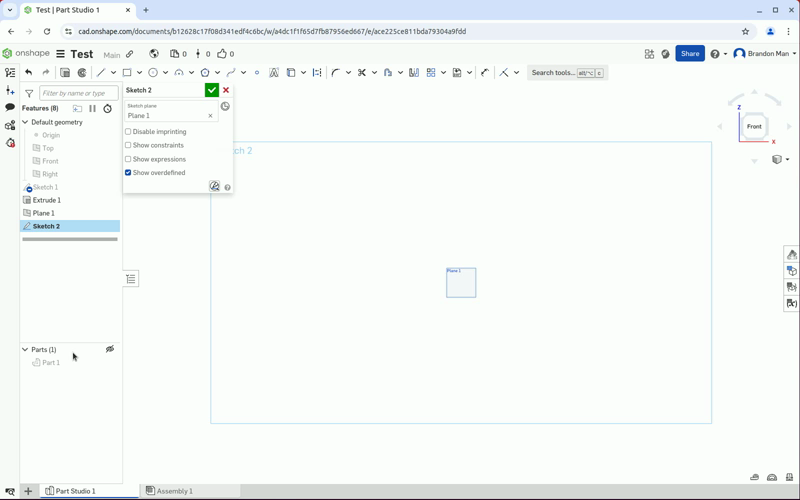
key(l)
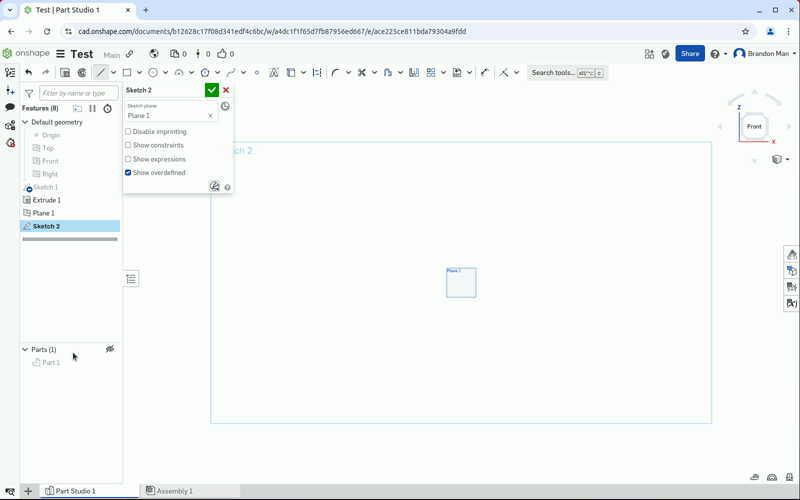
key_down(shift)
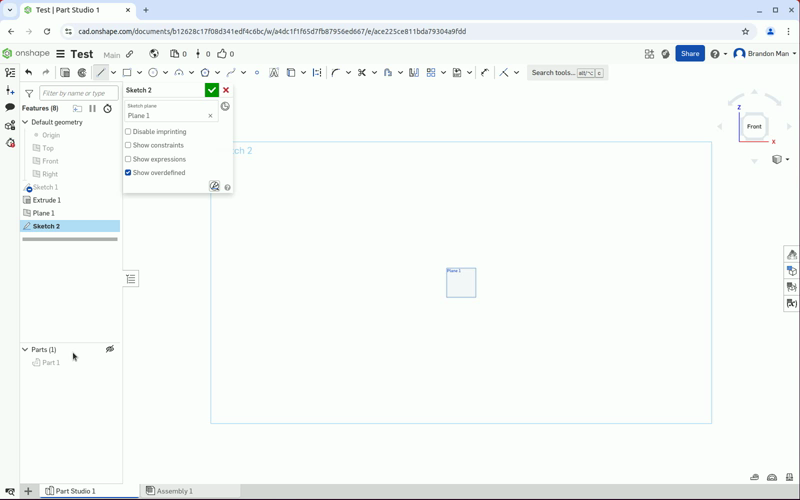
mouse_move(348, 226)
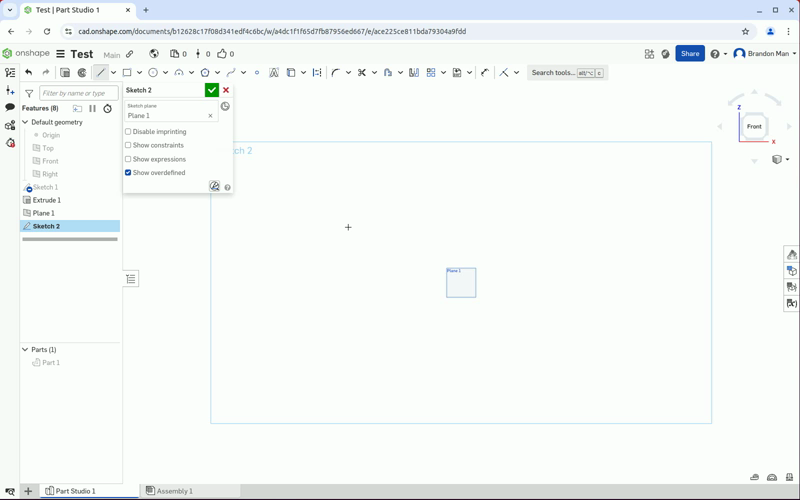
click(348, 226)
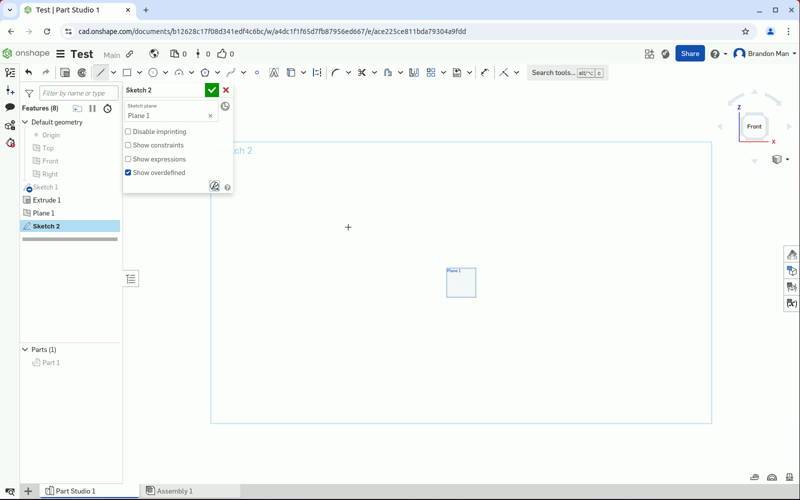
key_up(shift)
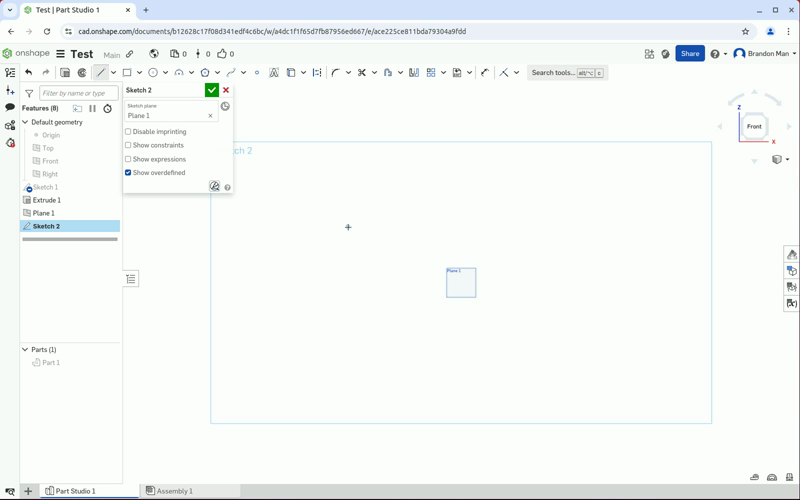
key_down(shift)
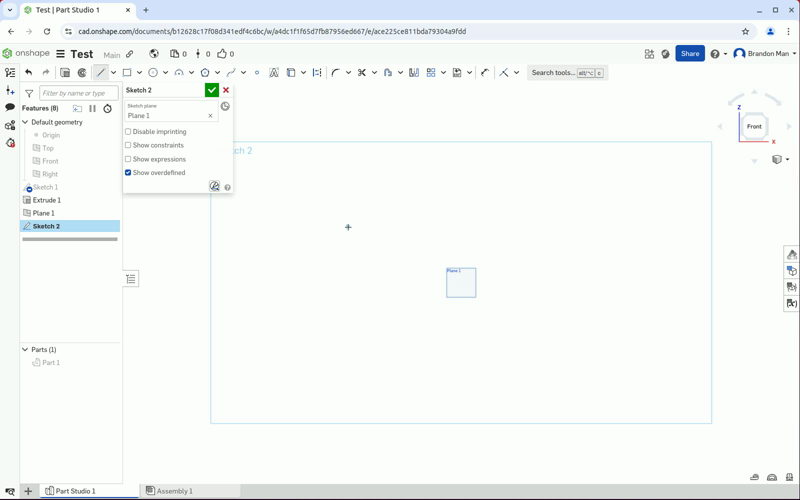
mouse_move(378, 226)
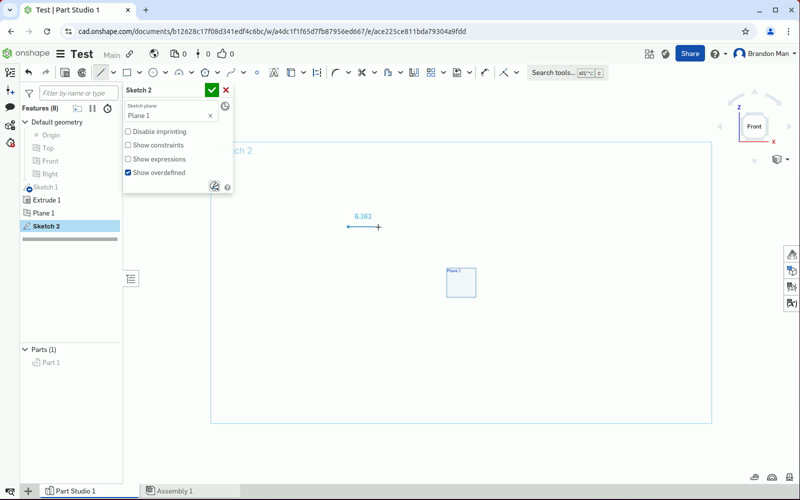
mouse_move(404, 226)
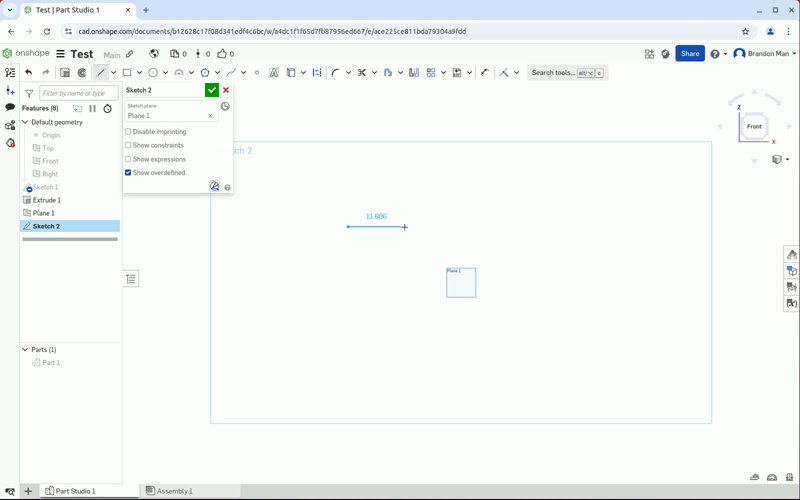
click(404, 226)
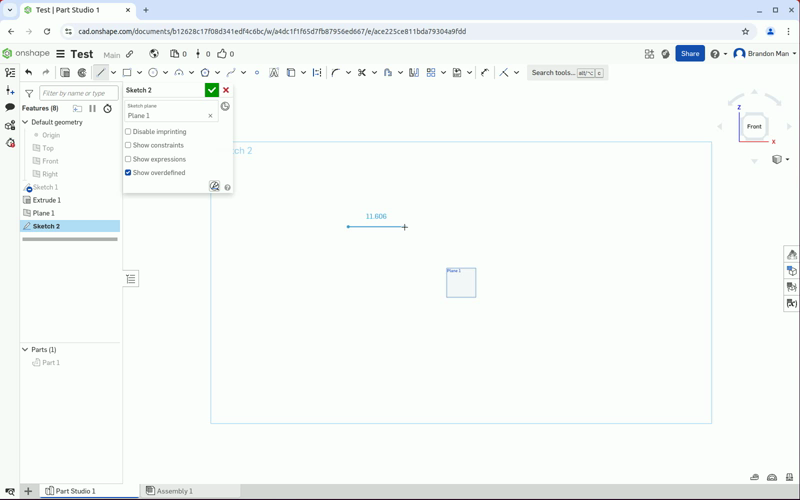
key_up(shift)
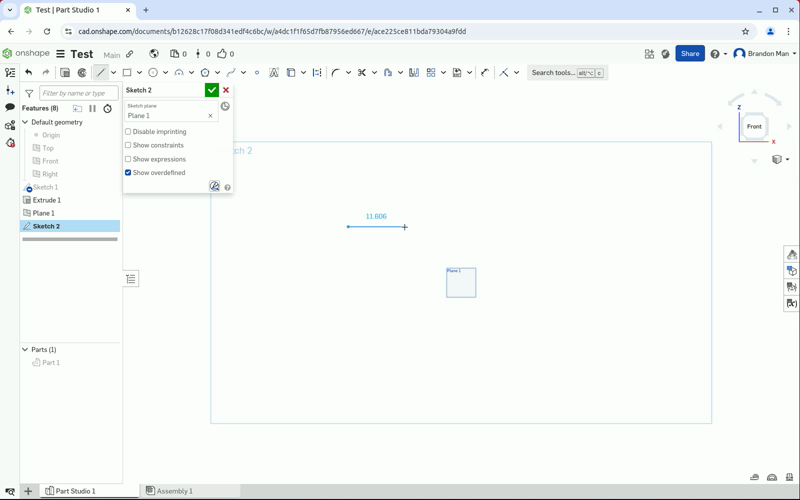
key_down(shift)
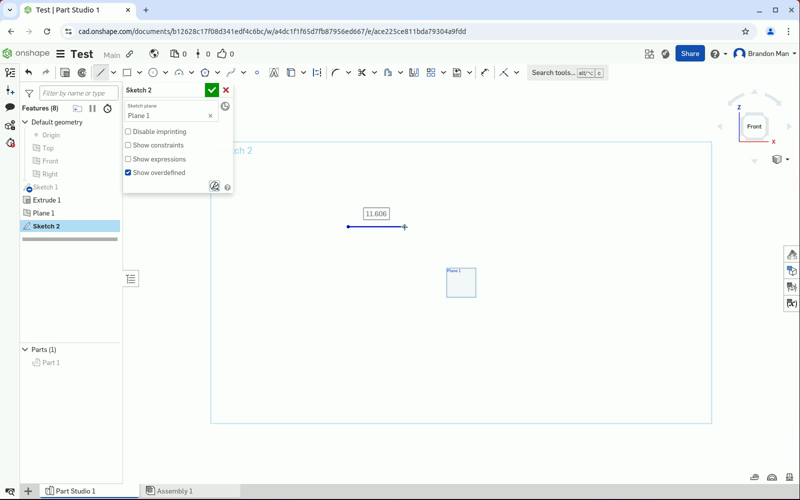
mouse_move(434, 226)
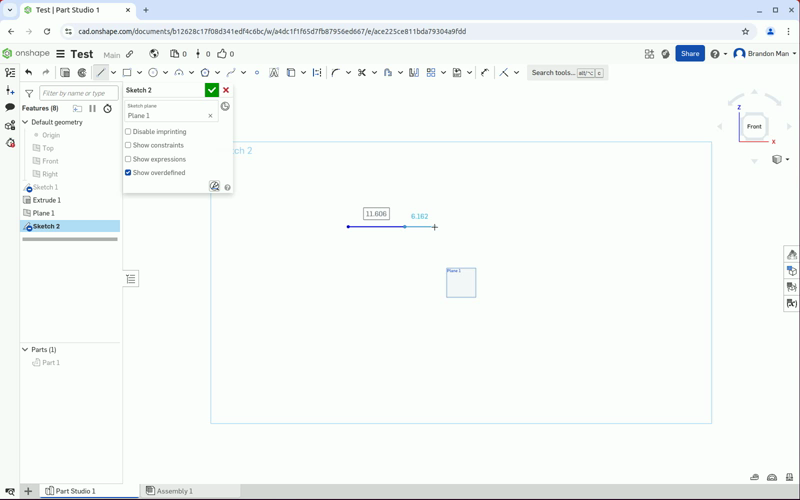
mouse_move(404, 169)
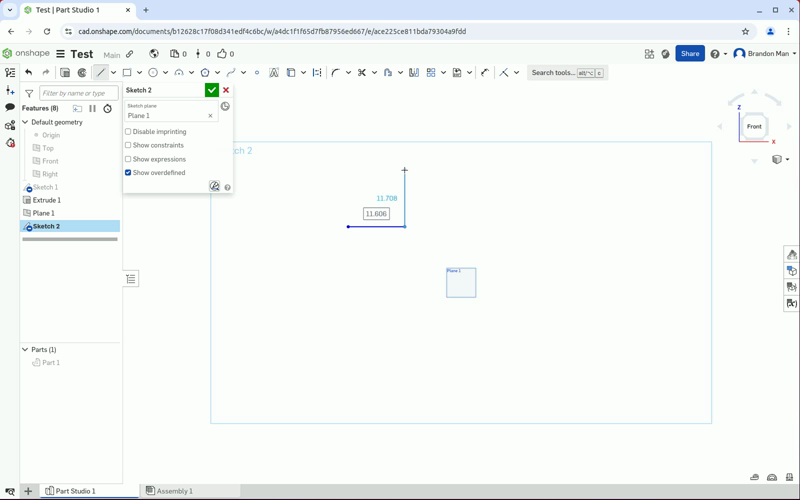
click(404, 169)
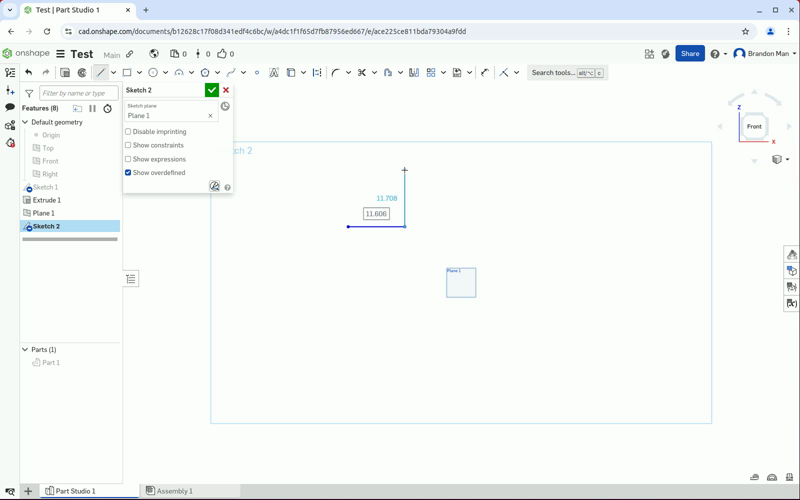
key_up(shift)
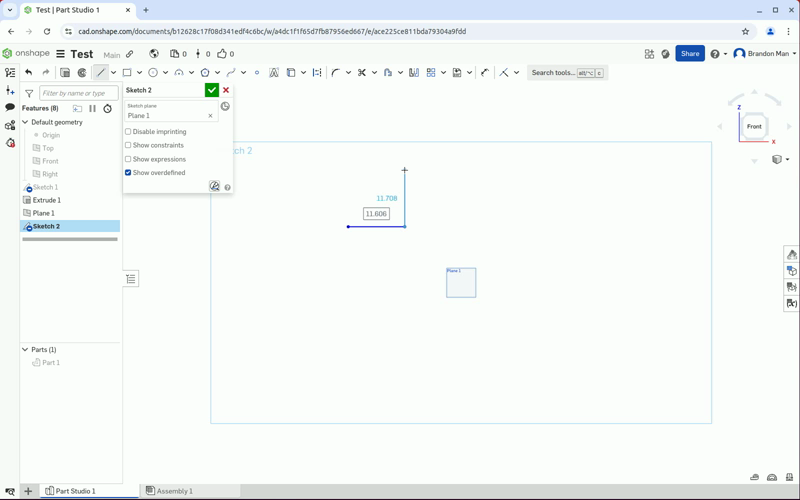
key_down(shift)
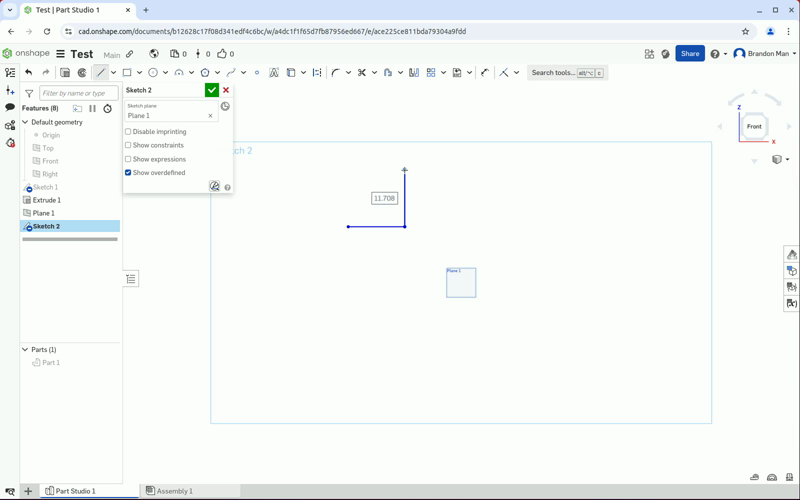
mouse_move(434, 169)
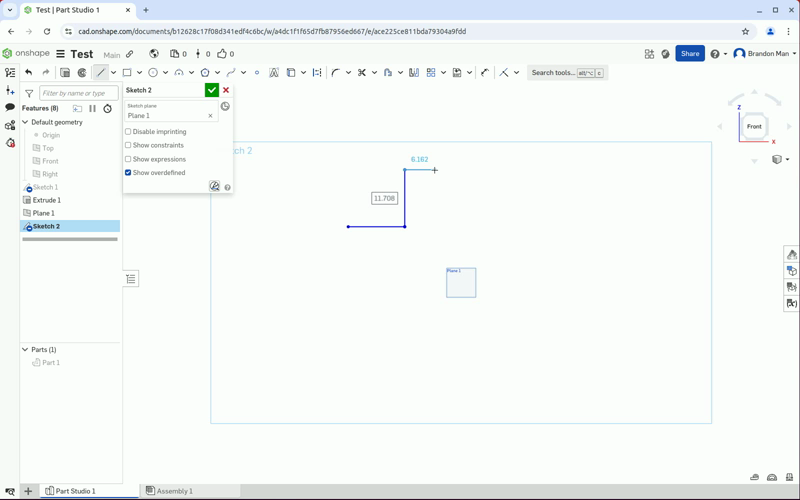
mouse_move(348, 169)
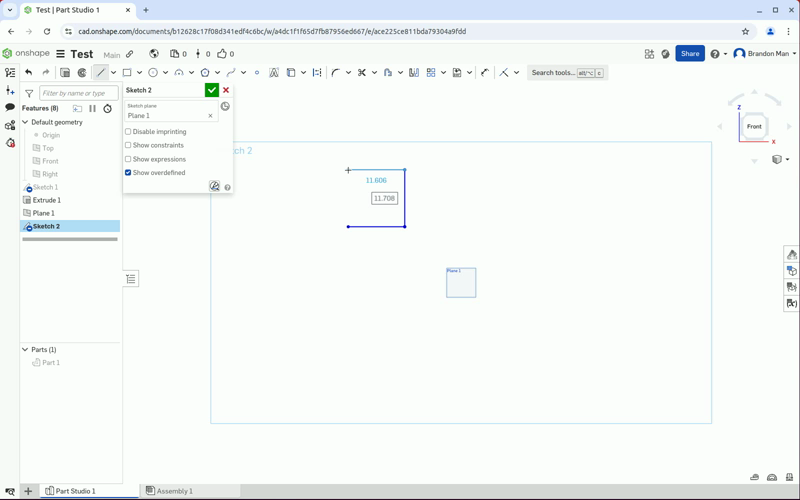
click(348, 169)
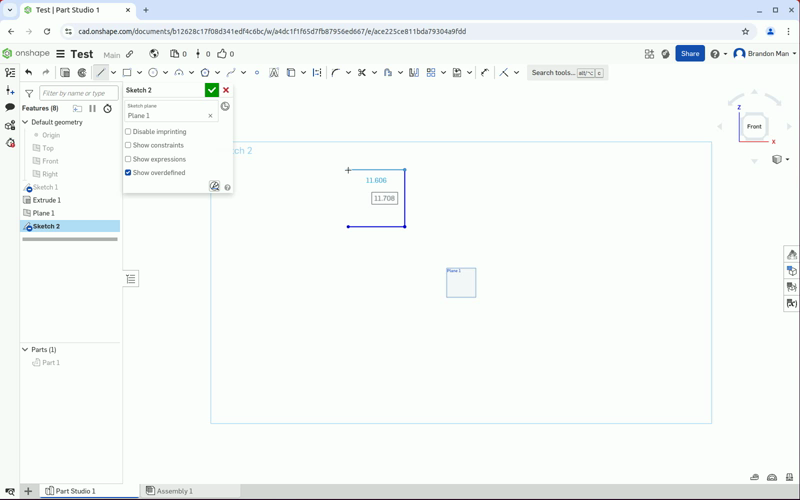
key_up(shift)
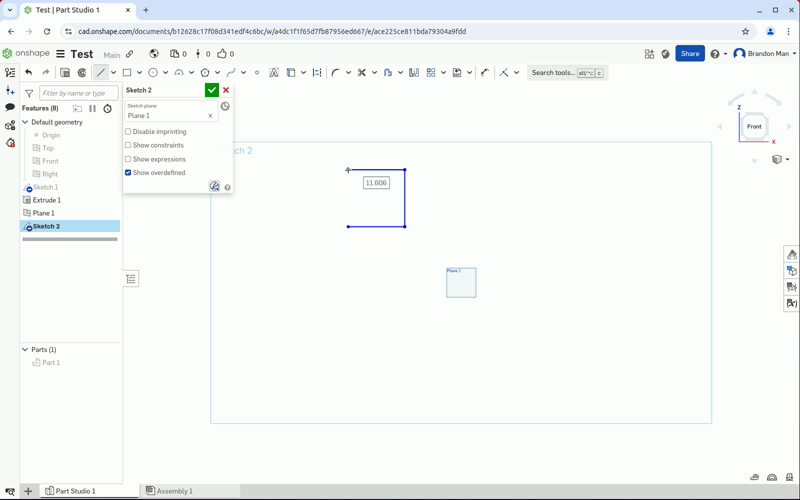
mouse_move(378, 169)
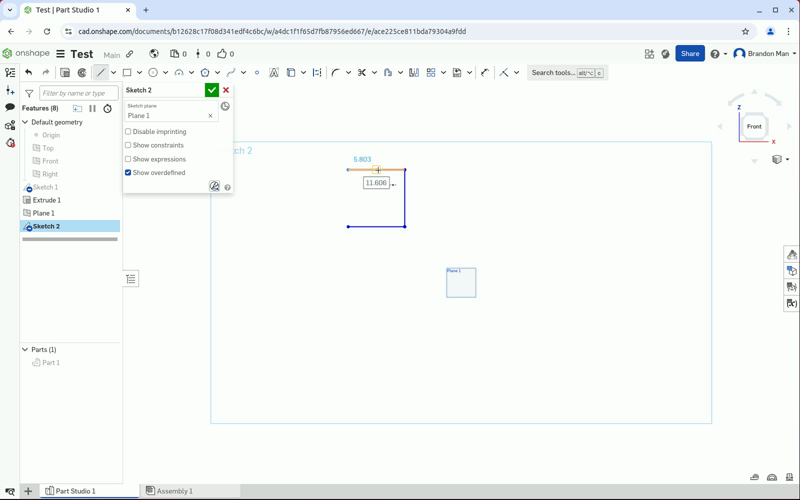
key_down(shift)
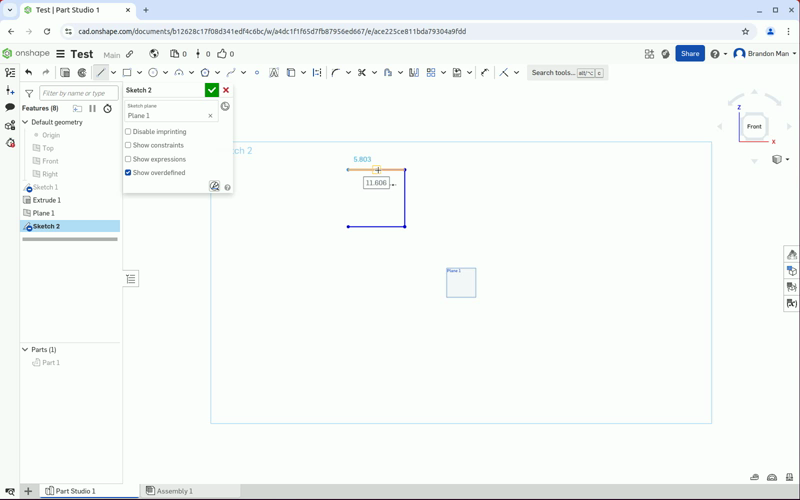
mouse_move(348, 226)
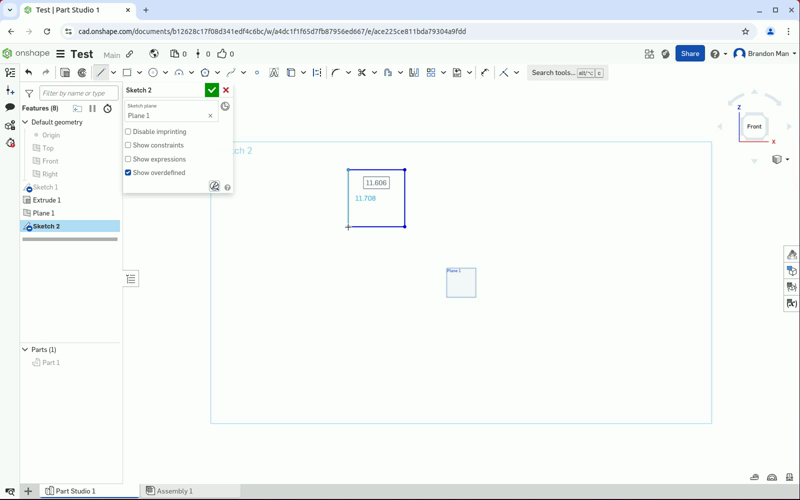
key_up(shift)
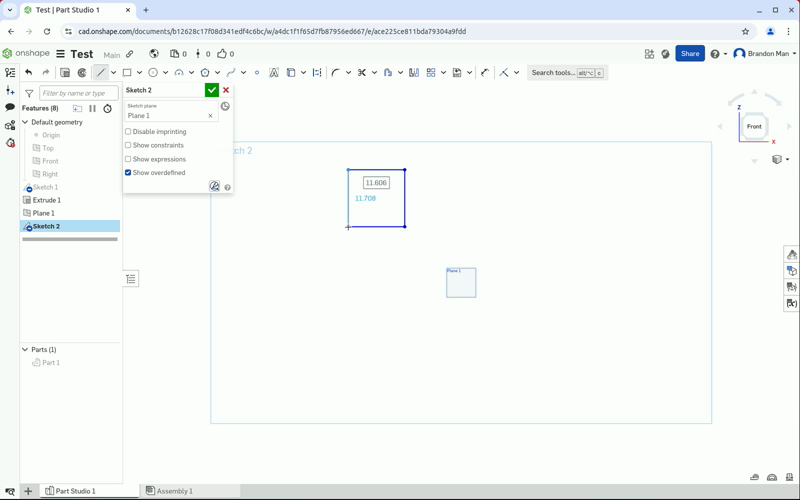
click(348, 226)
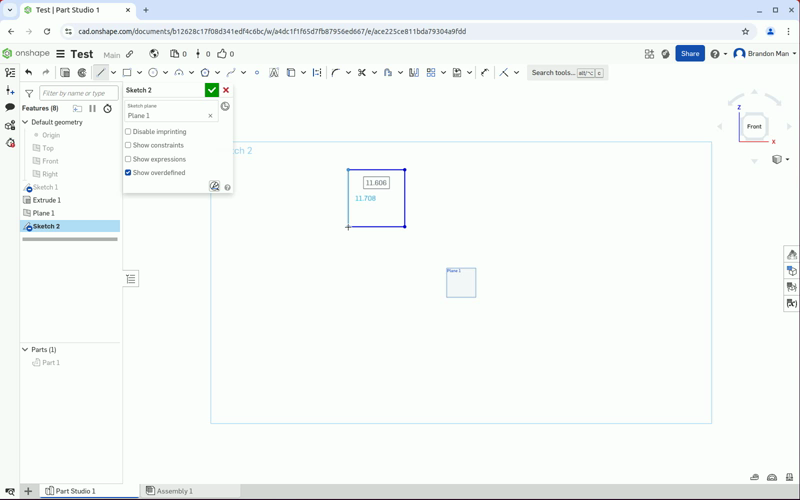
key(esc)
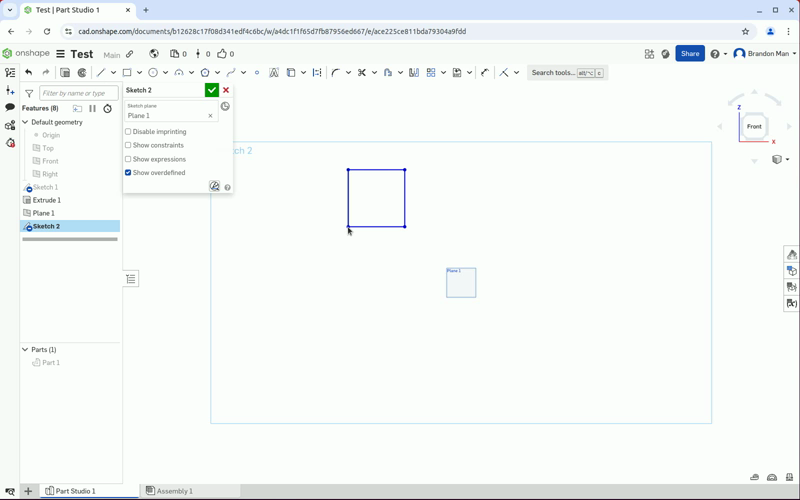
mouse_move(394, 183)
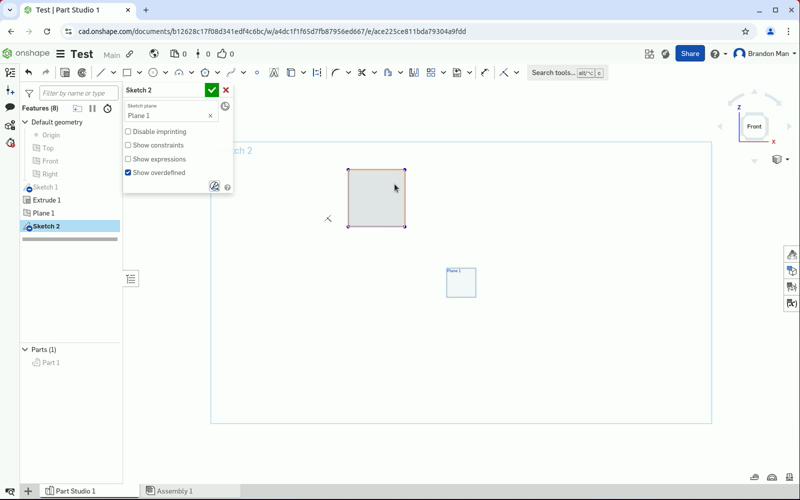
click(394, 183)
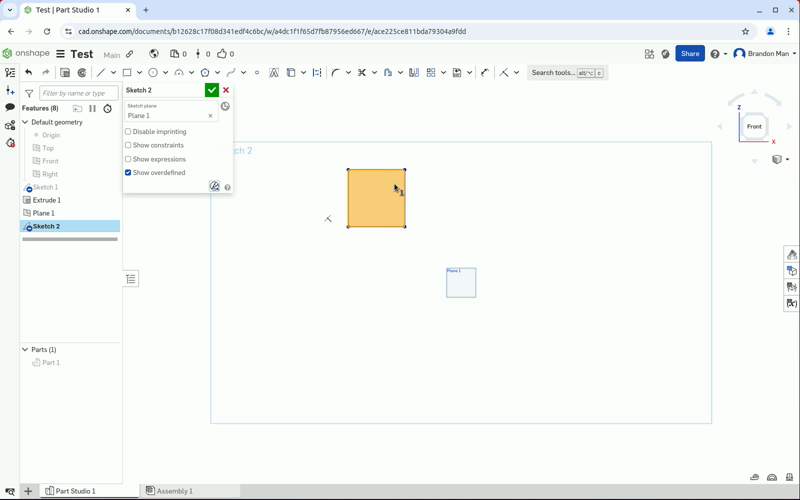
mouse_move(73, 352)
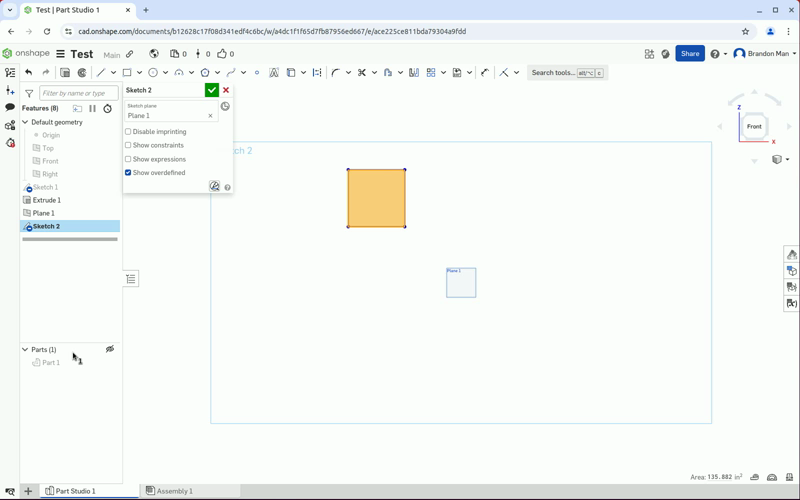
key(shift+y)
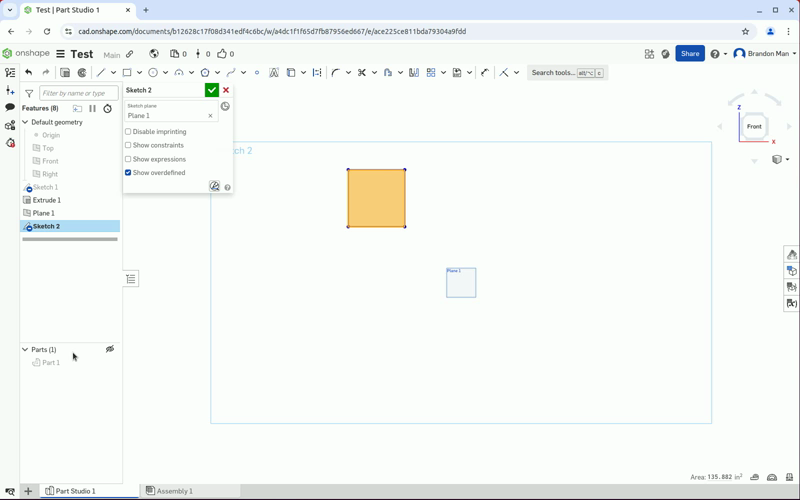
key(shift+e)
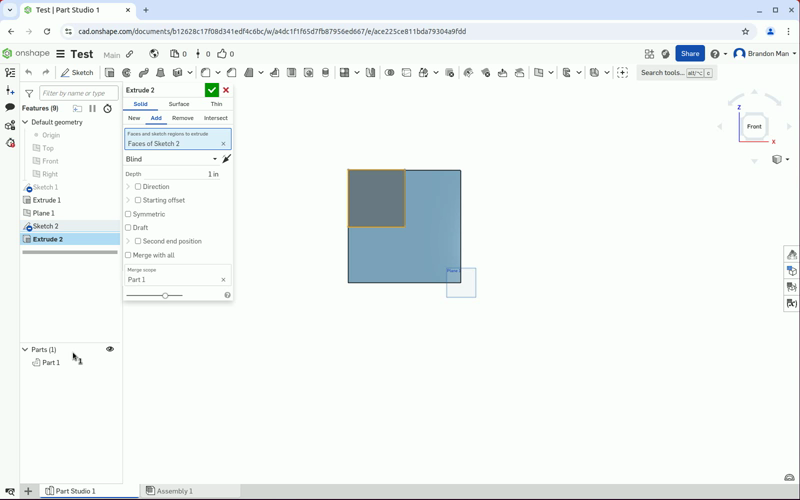
mouse_move(143, 106)
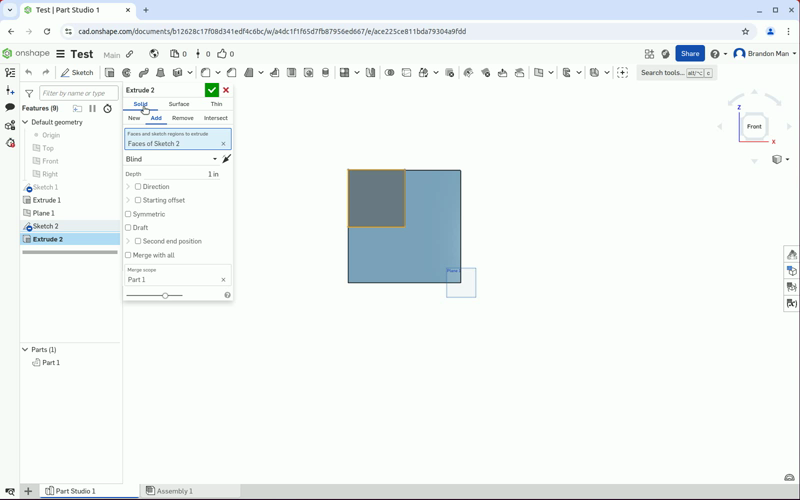
click(143, 106)
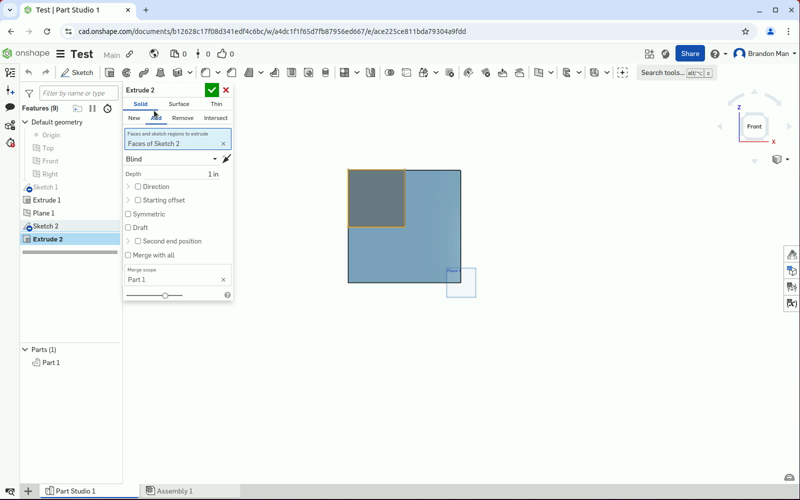
mouse_move(186, 120)
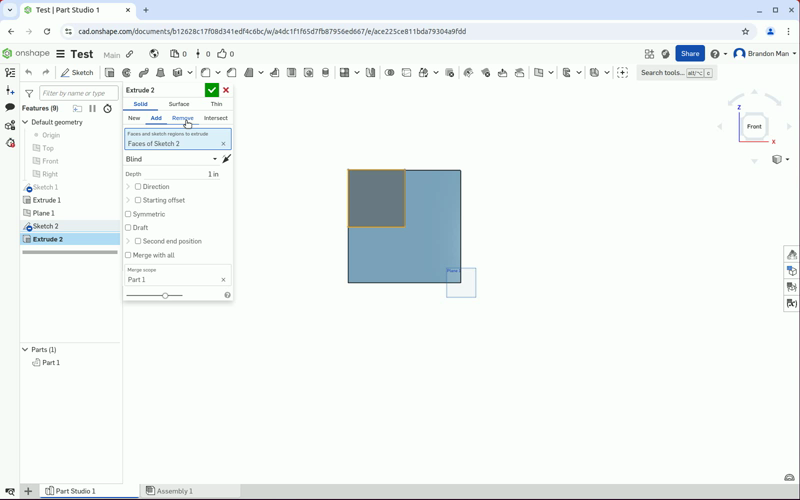
click(186, 120)
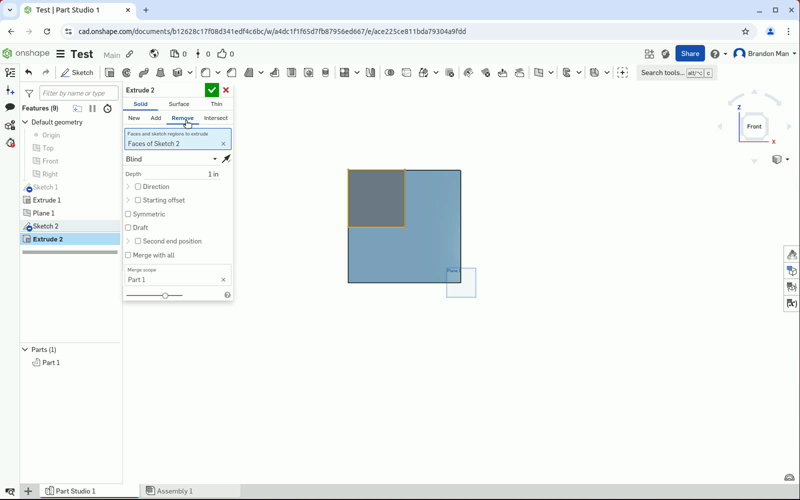
key(tab, 4)
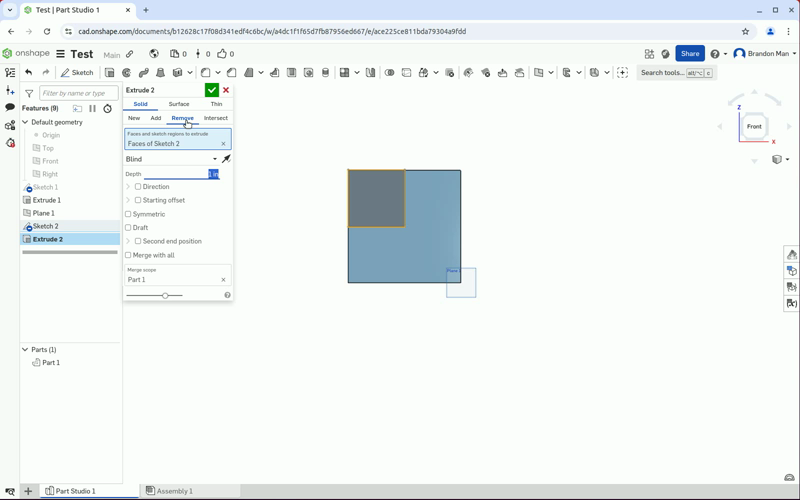
text(11.554)
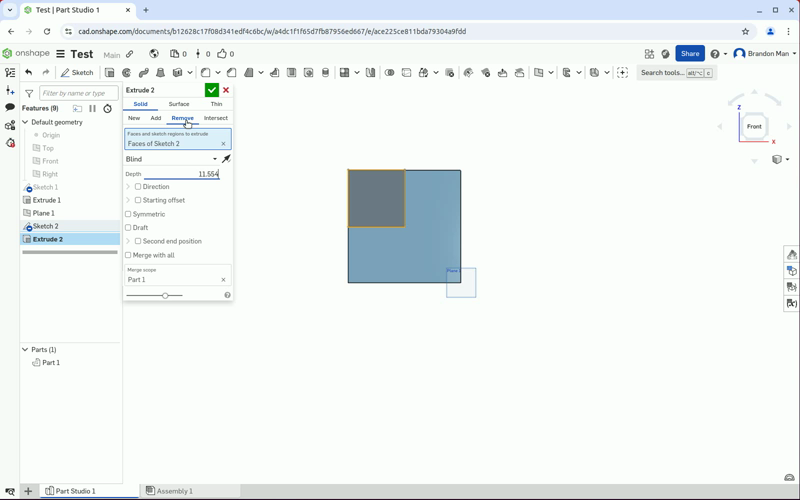
key(tab, 6)
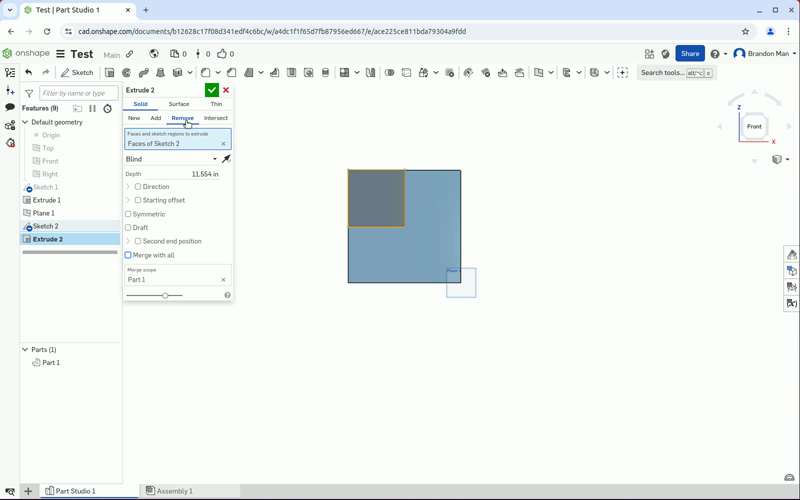
key(space)
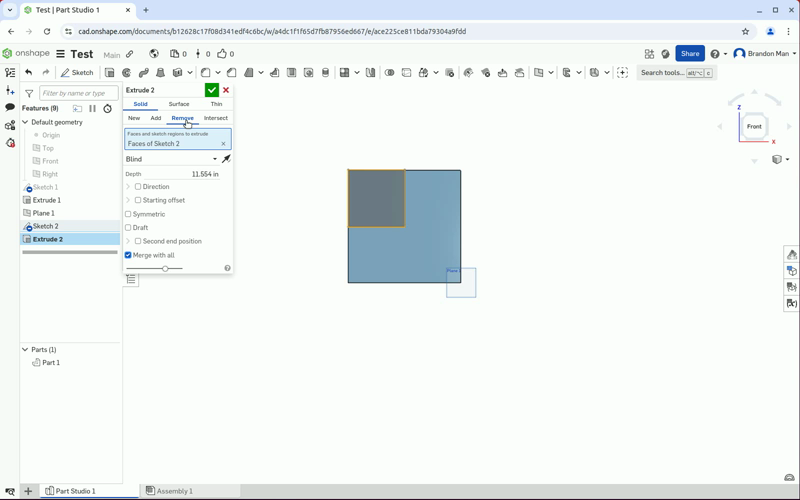
key(enter)
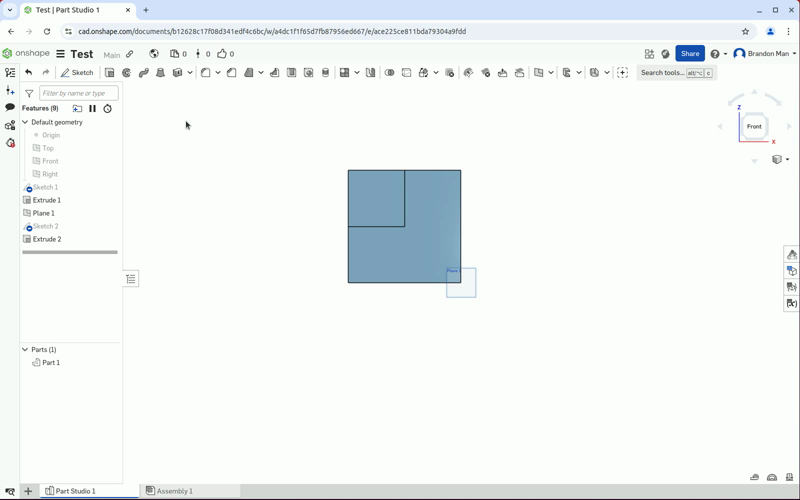
key(shift+h)
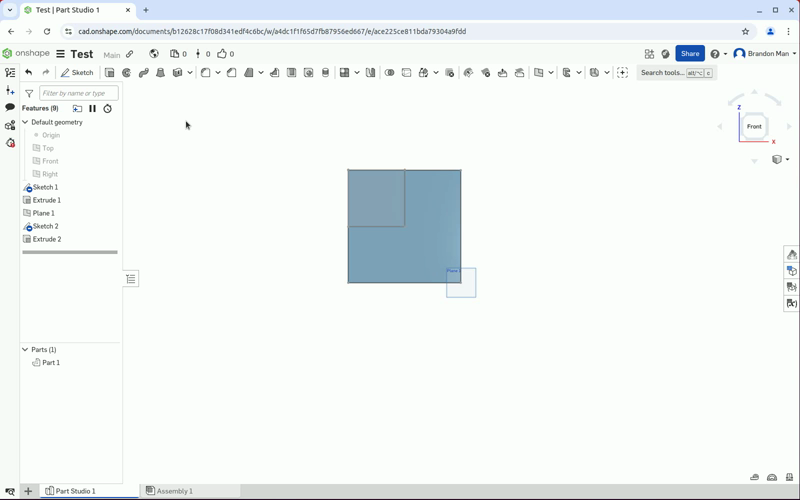
key(shift+h)
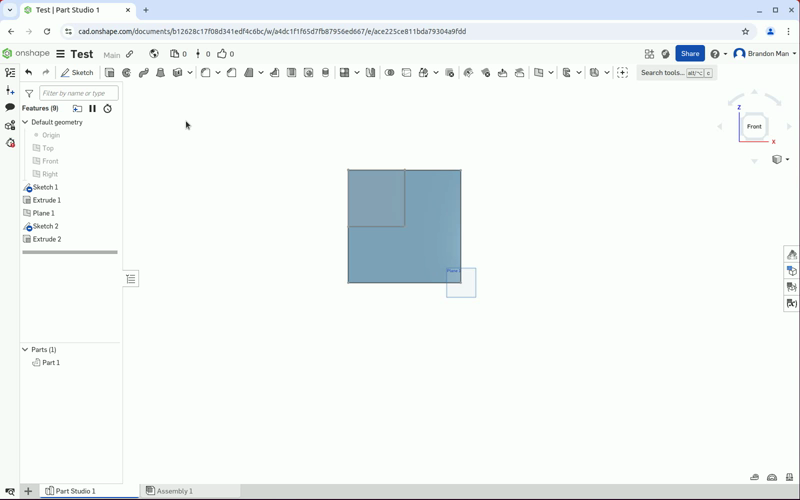
key(shift+7)
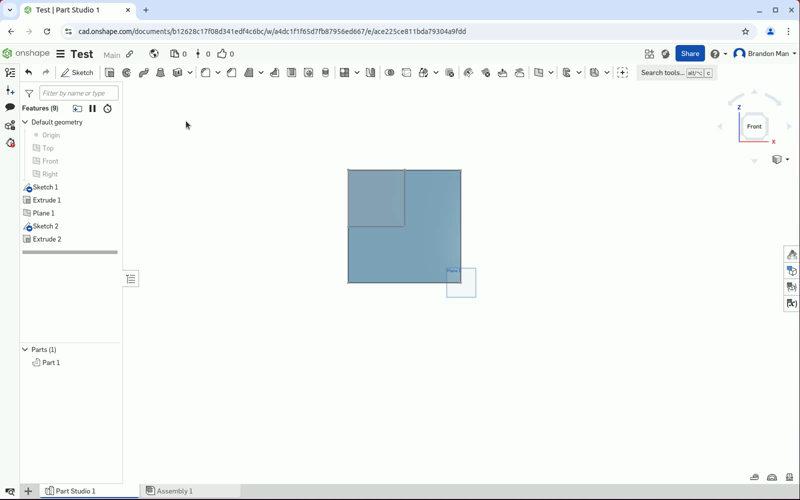
key(left, 2)
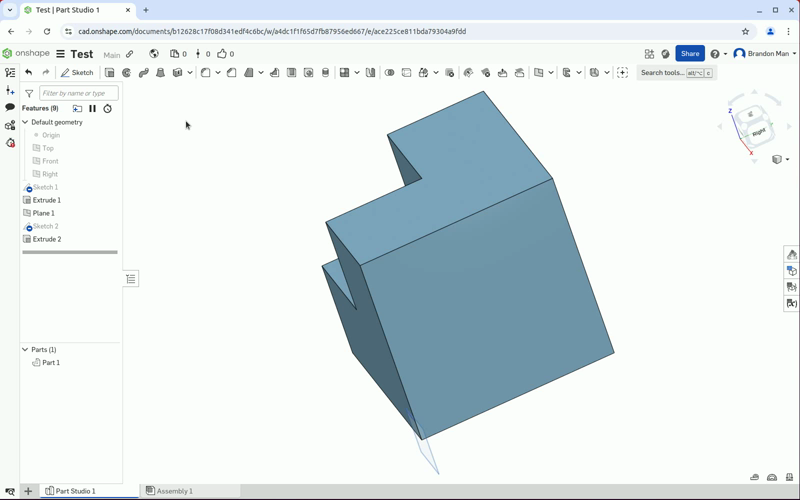
key(down, 2)
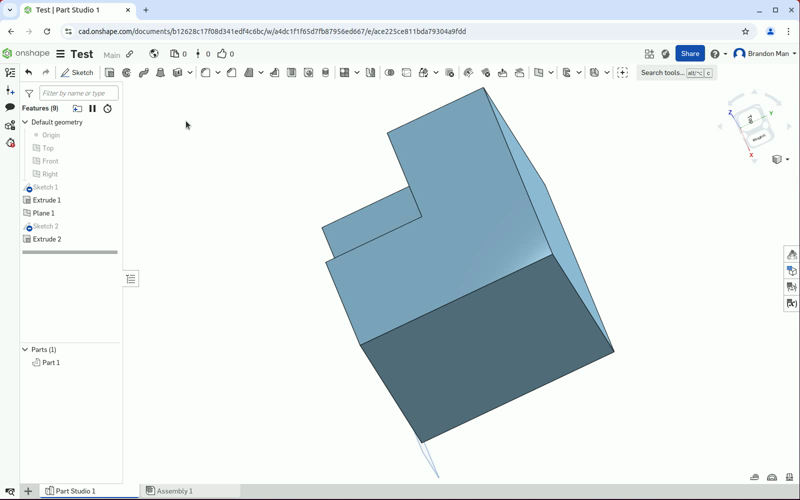
key(up, 2)
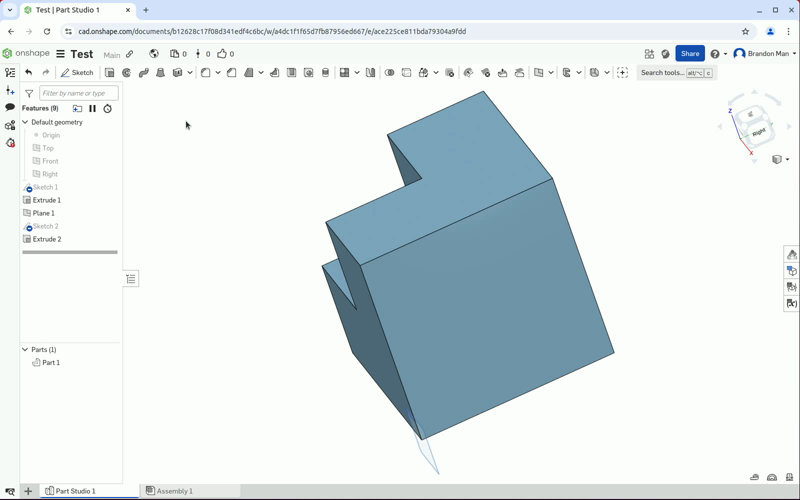
key(right, 2)
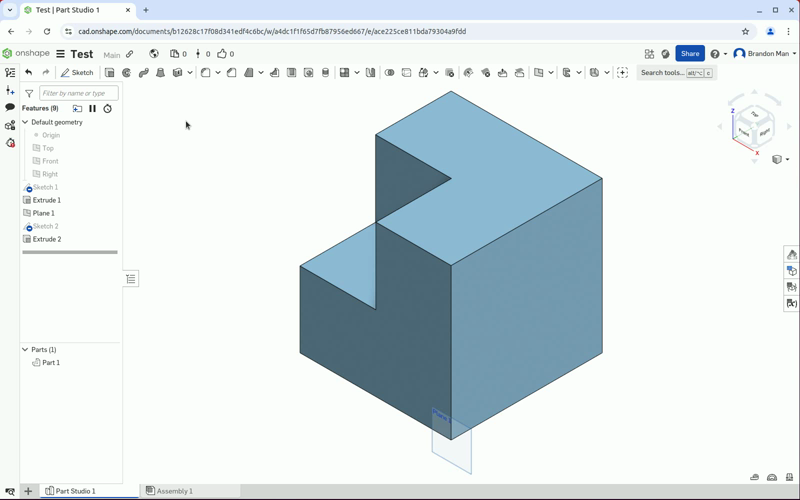
mouse_move(73, 189)
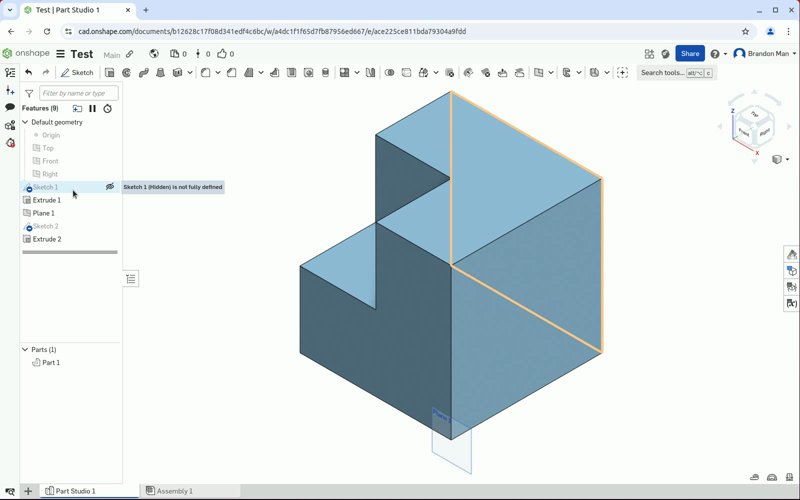
click(73, 189)